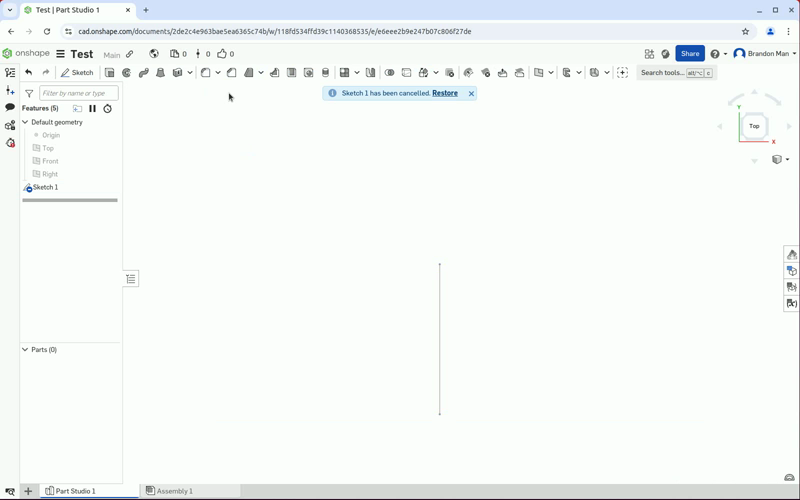
key(shift+h)
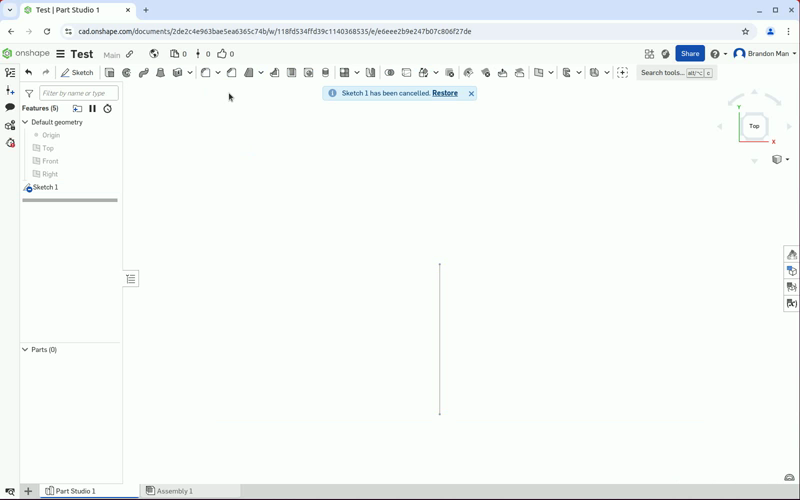
key(shift+s)
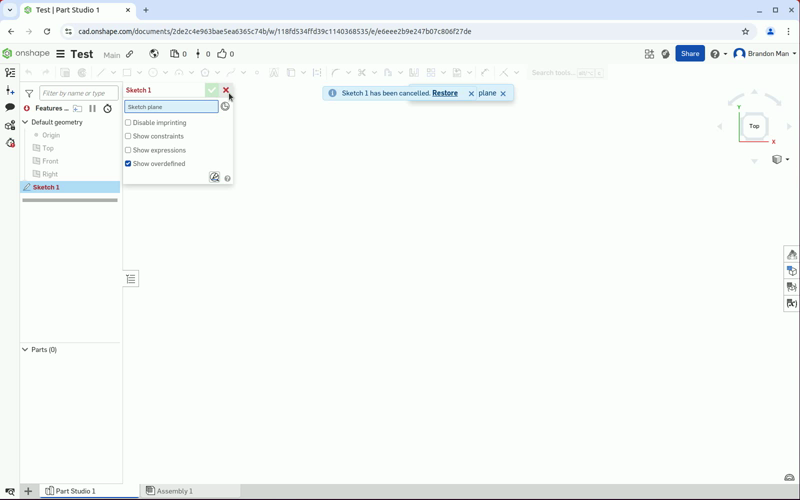
mouse_move(73, 150)
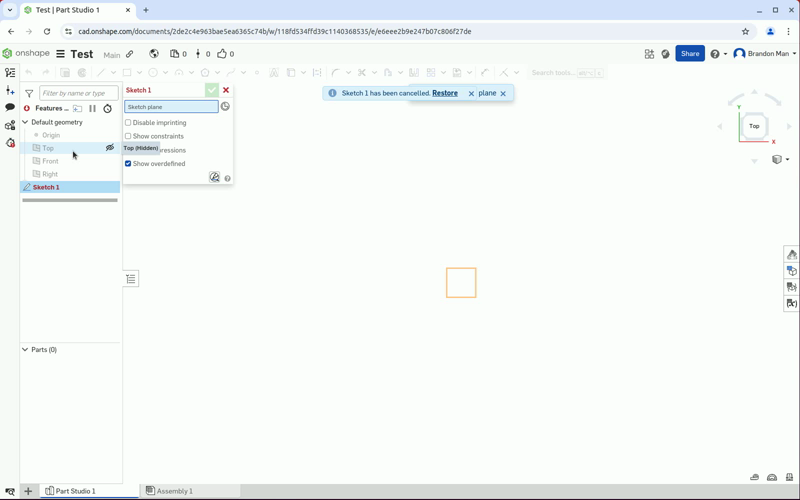
click(73, 150)
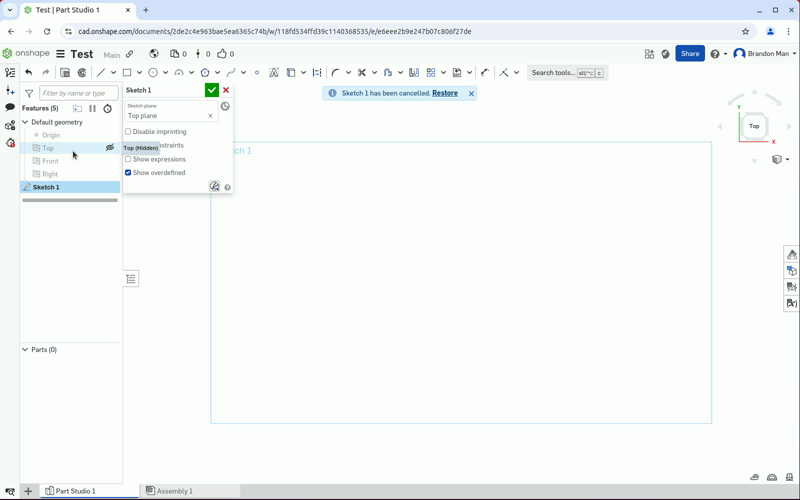
mouse_move(73, 352)
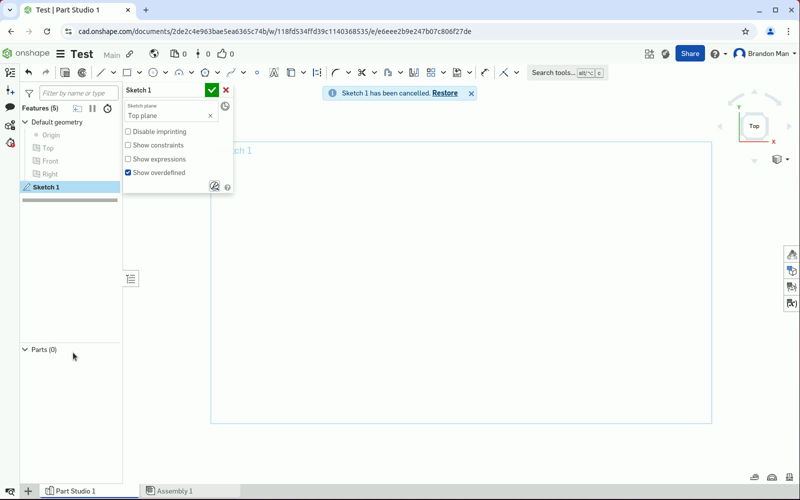
key(y)
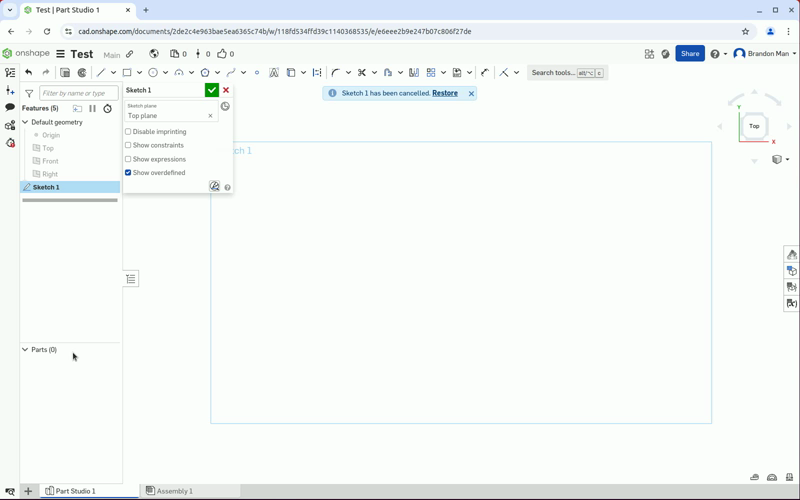
key(c)
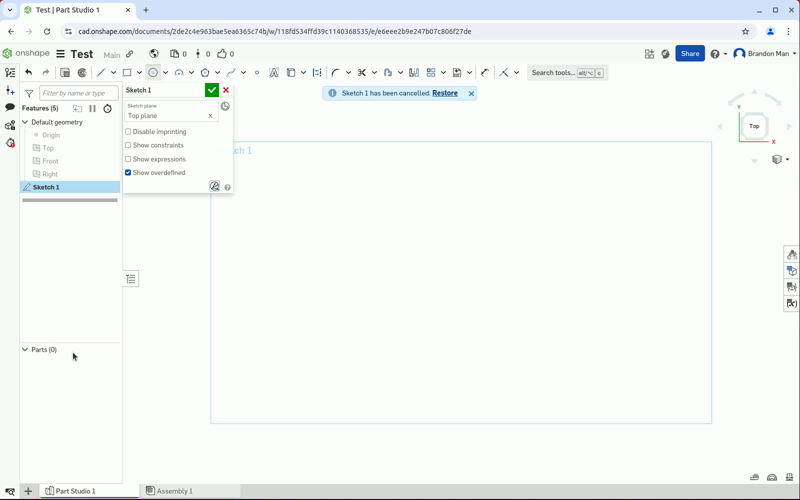
key_down(shift)
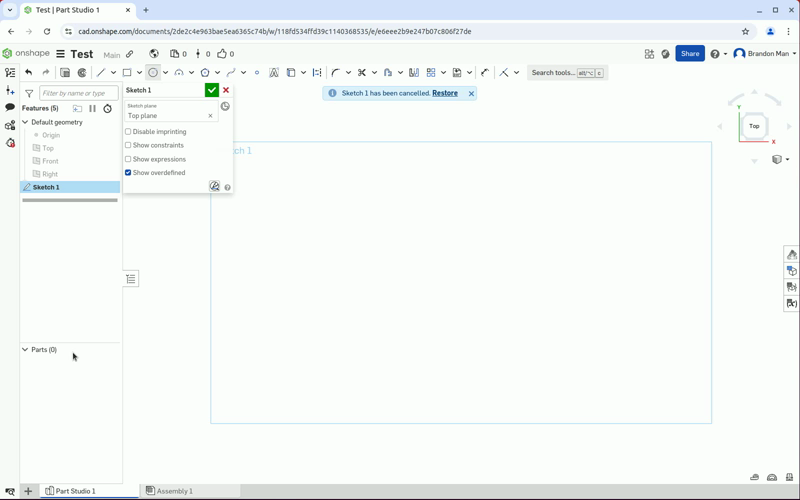
mouse_move(461, 282)
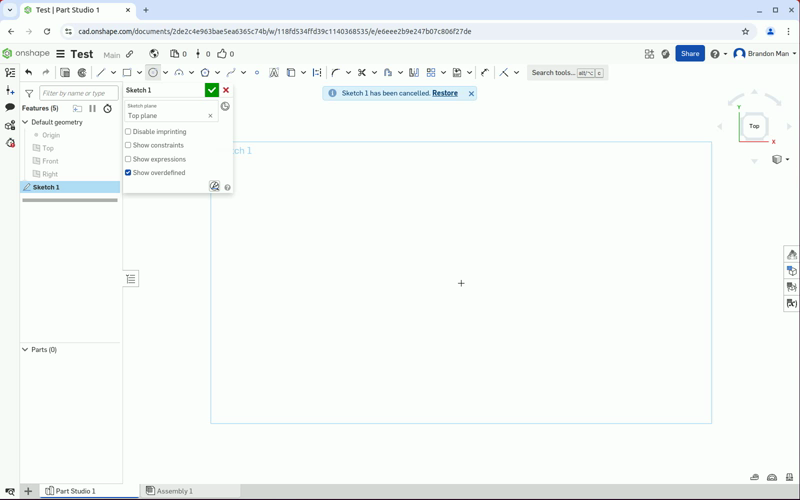
click(461, 282)
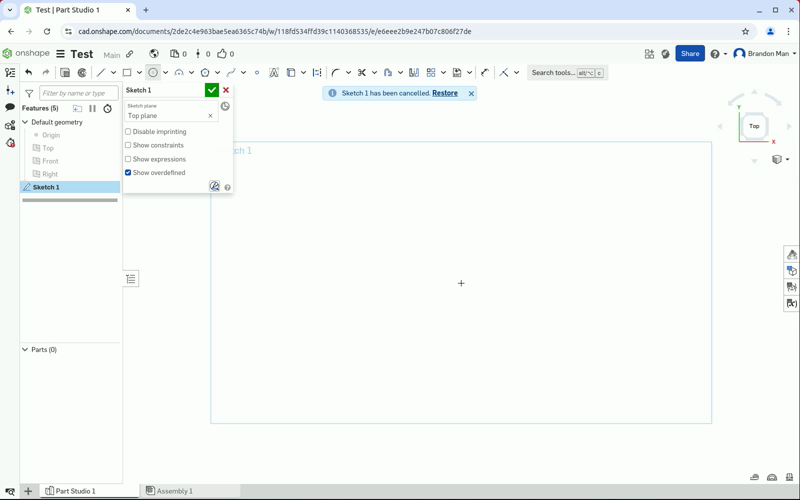
key_up(shift)
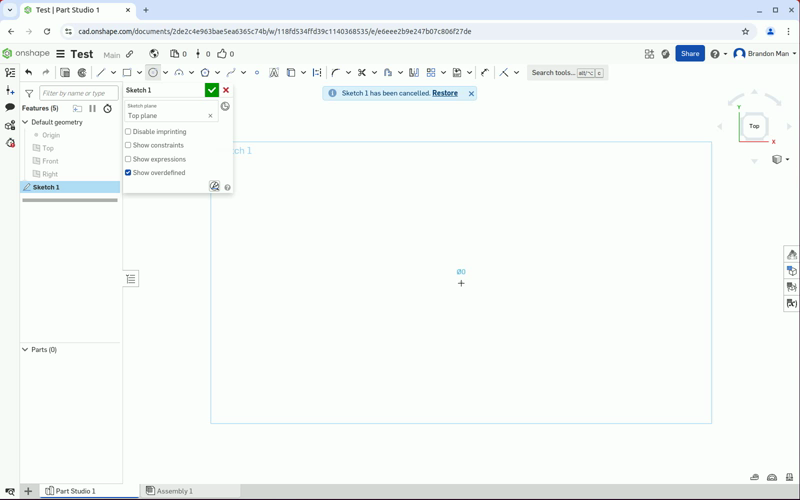
mouse_move(463, 282)
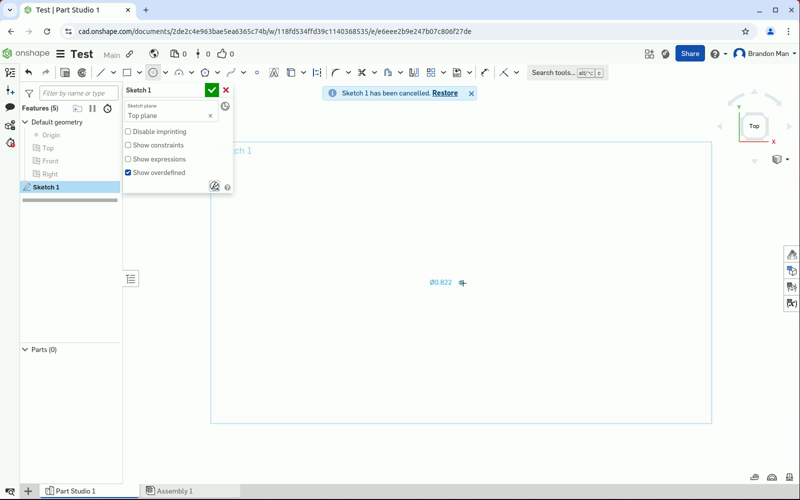
scroll(6)
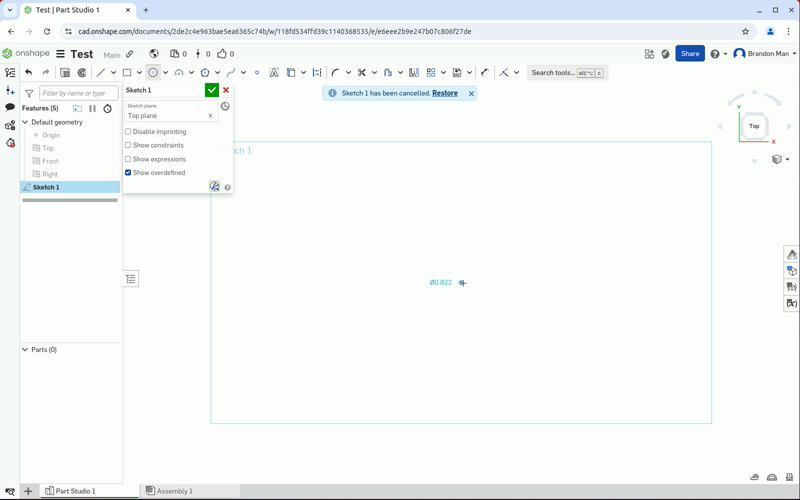
scroll(6)
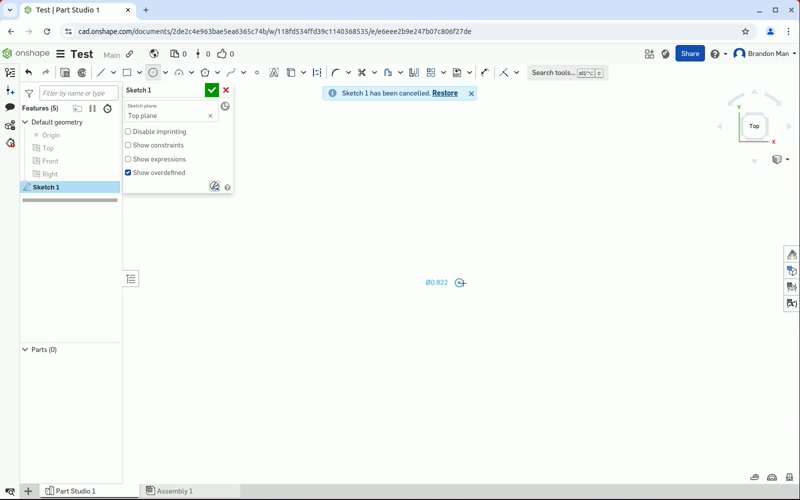
scroll(6)
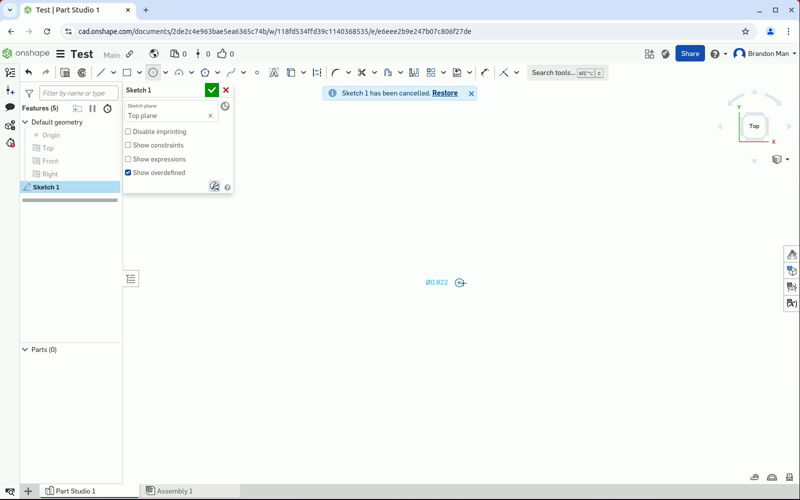
scroll(6)
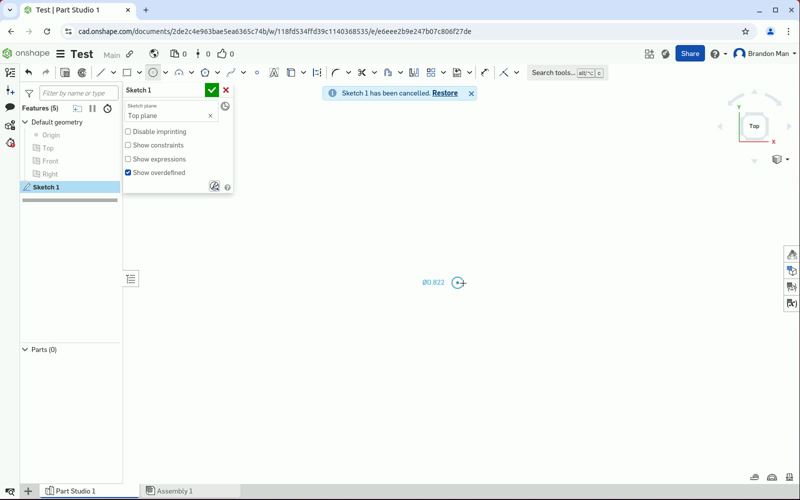
scroll(6)
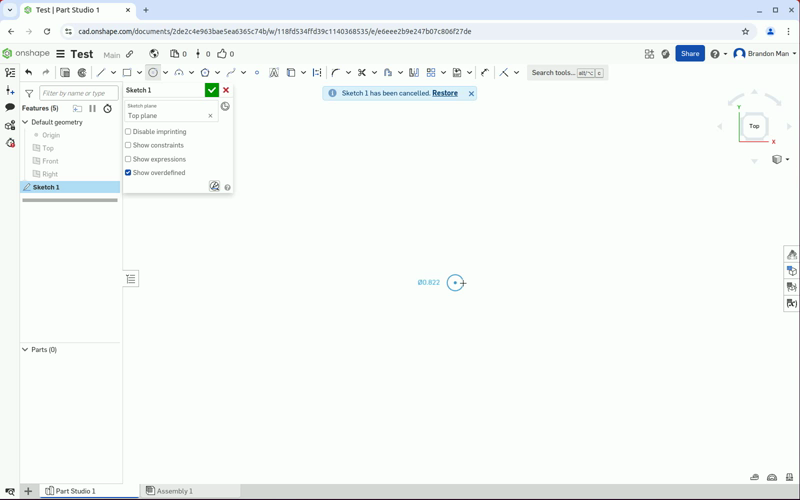
scroll(6)
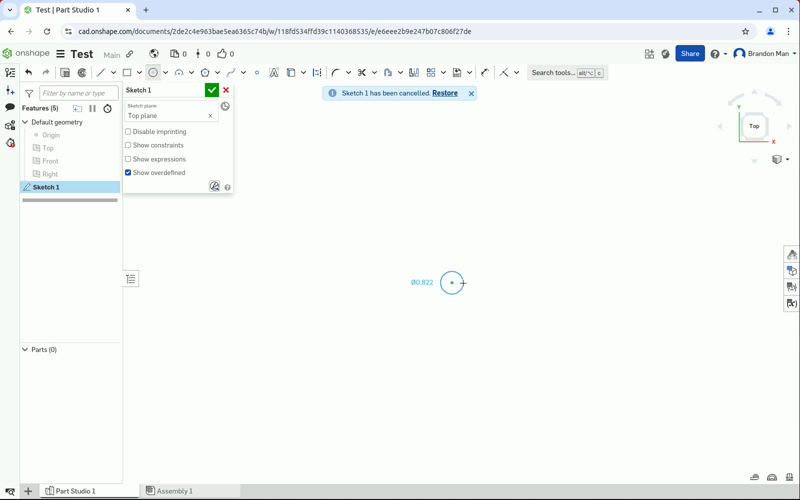
scroll(6)
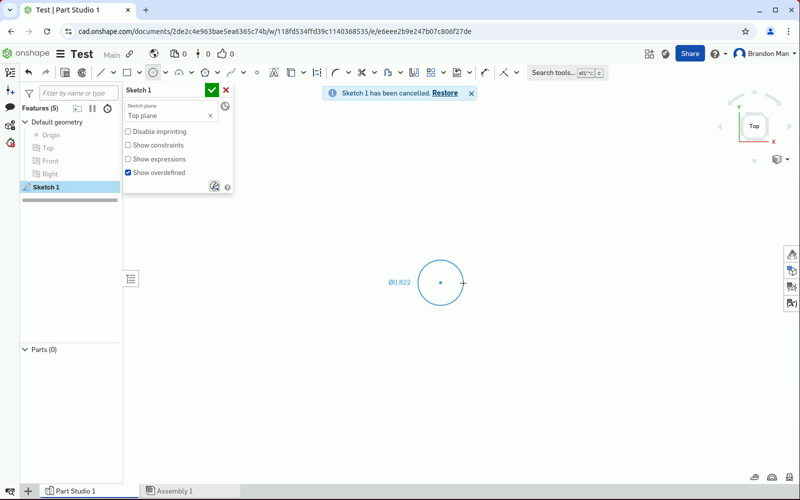
click(463, 282)
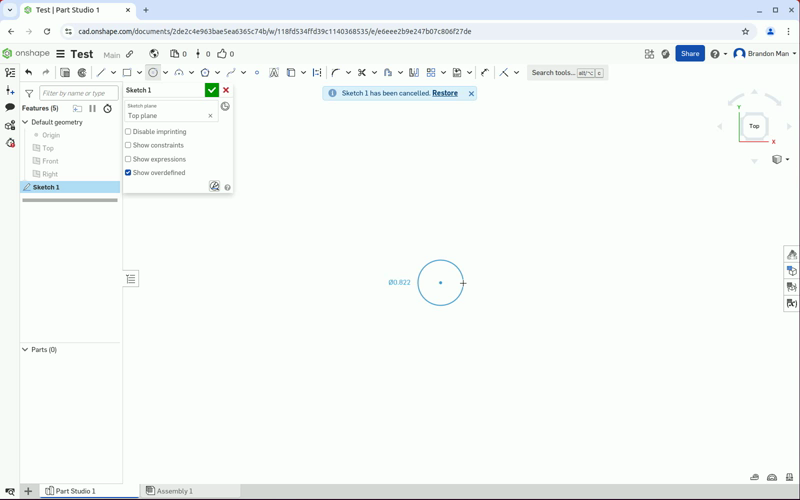
scroll(-6)
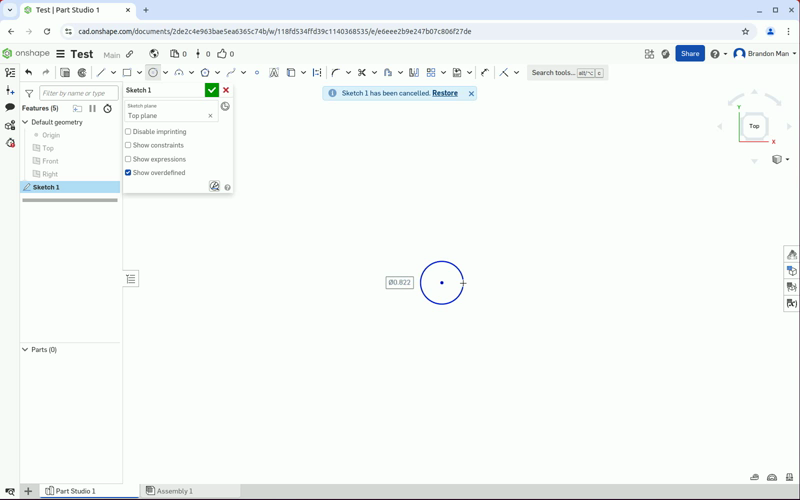
scroll(-6)
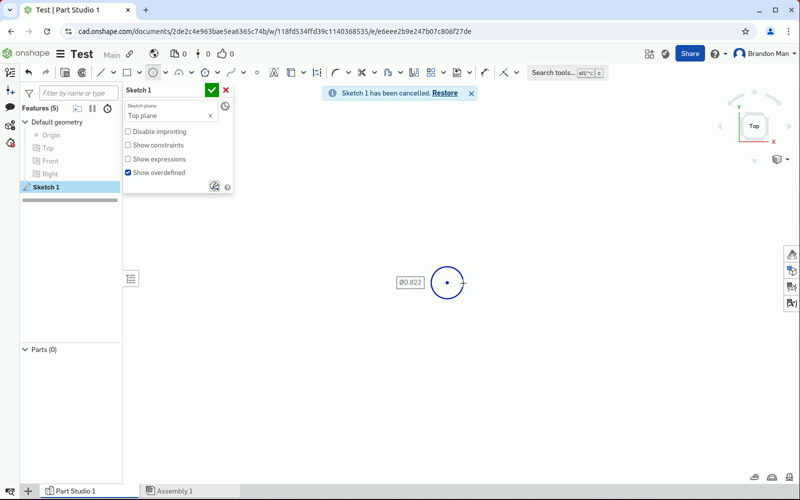
scroll(-6)
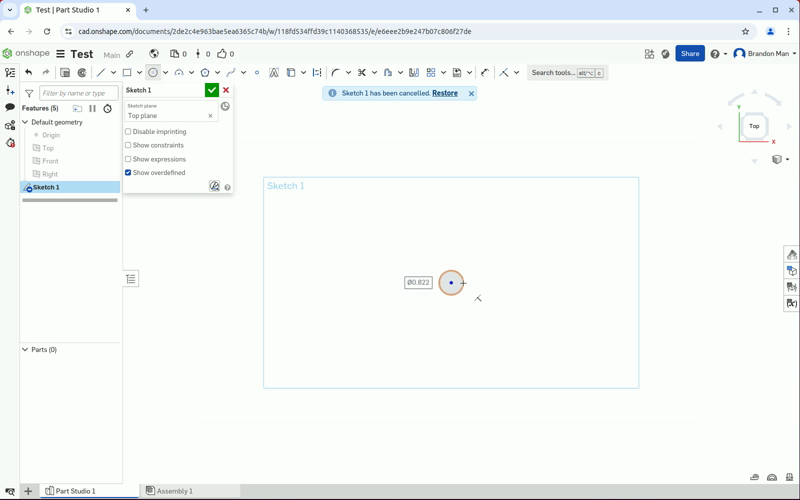
scroll(-6)
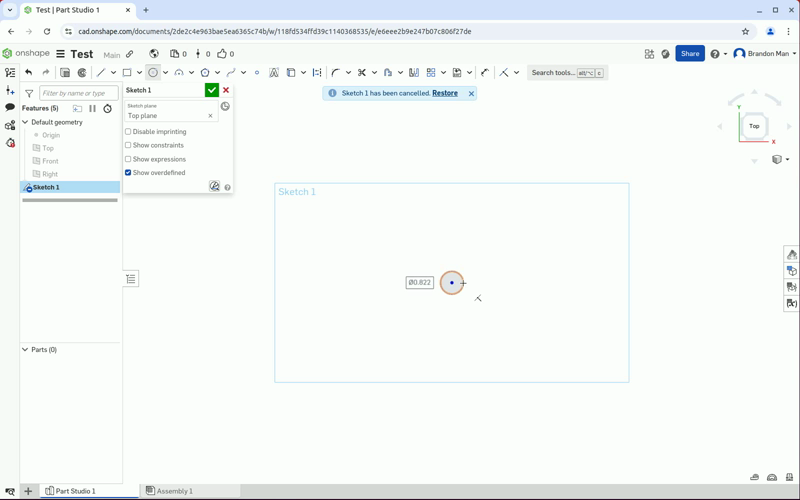
scroll(-6)
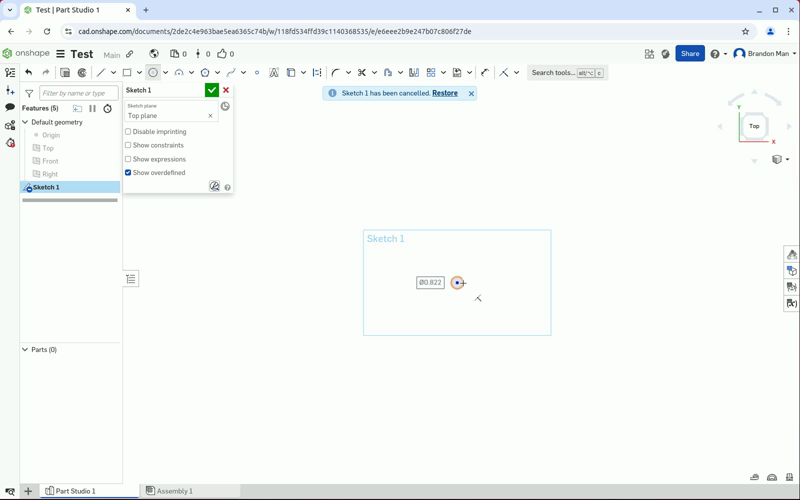
scroll(-6)
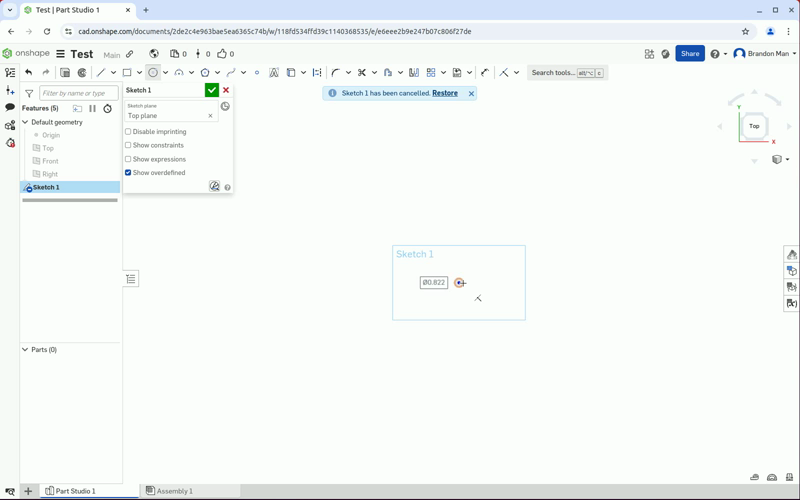
scroll(-6)
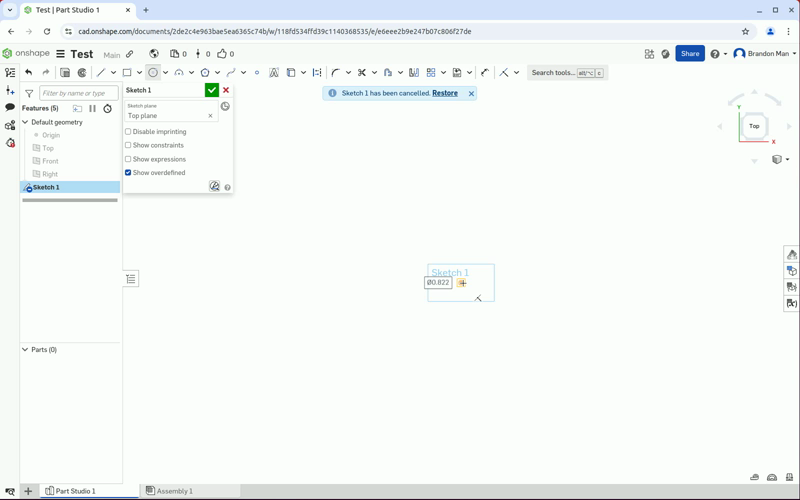
key(esc)
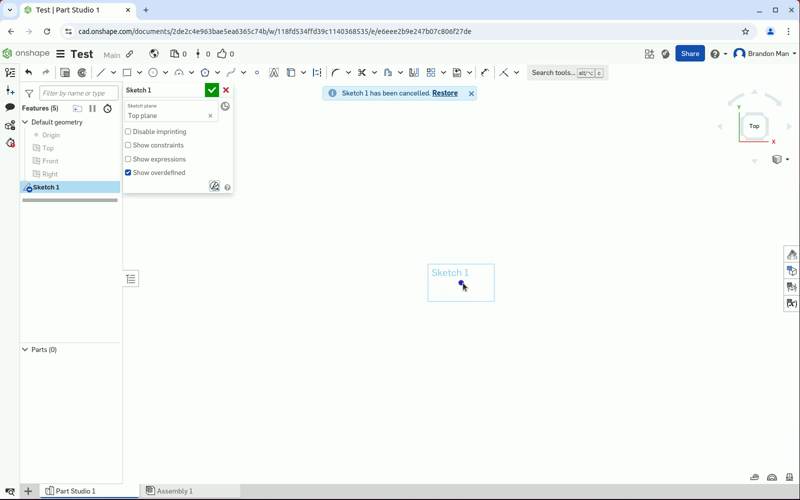
mouse_move(461, 283)
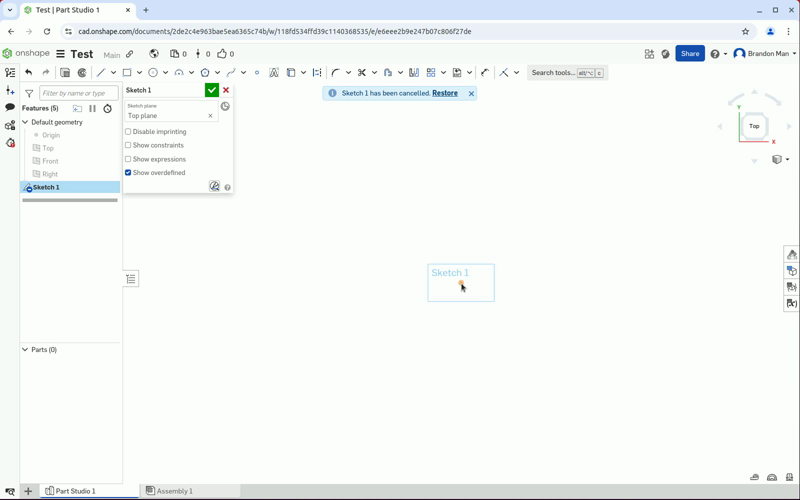
scroll(6)
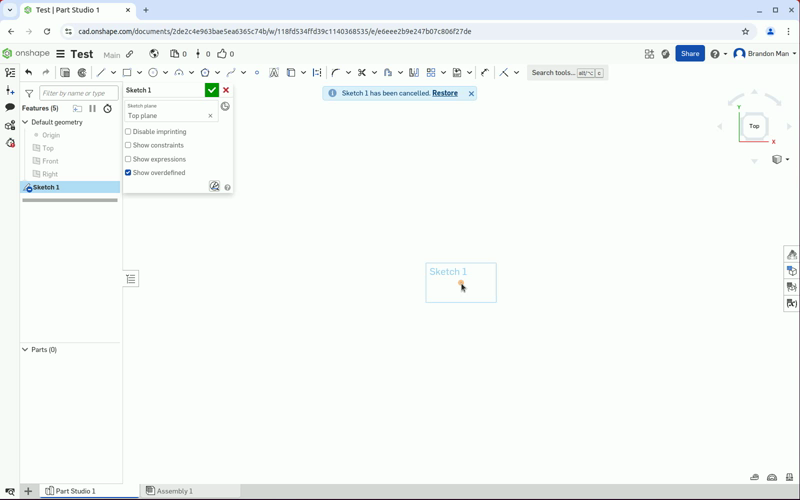
scroll(6)
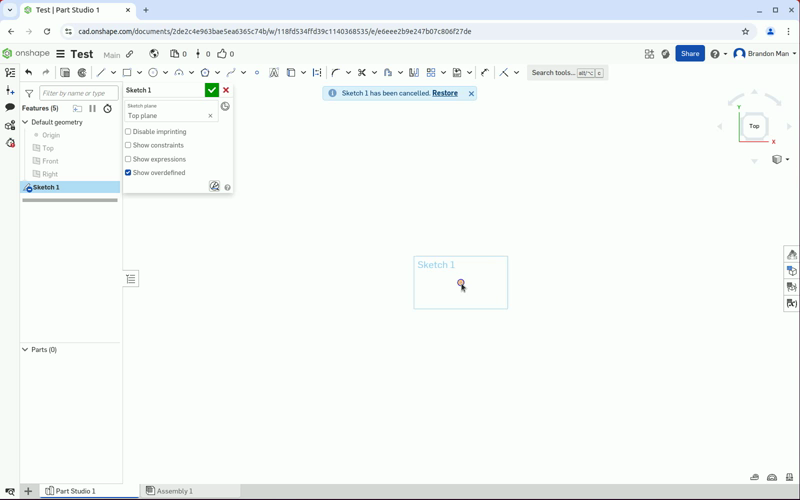
scroll(6)
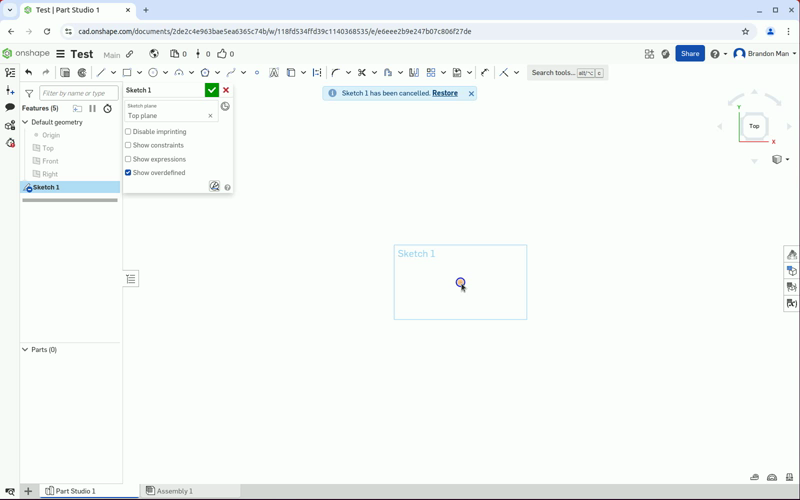
scroll(6)
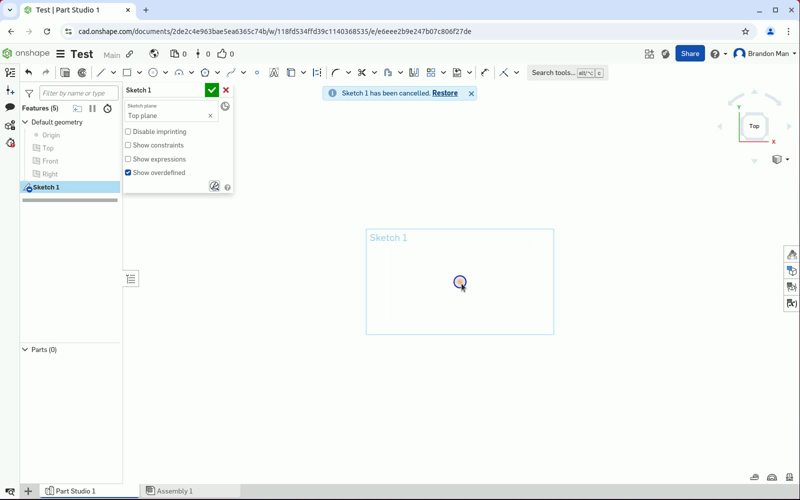
scroll(6)
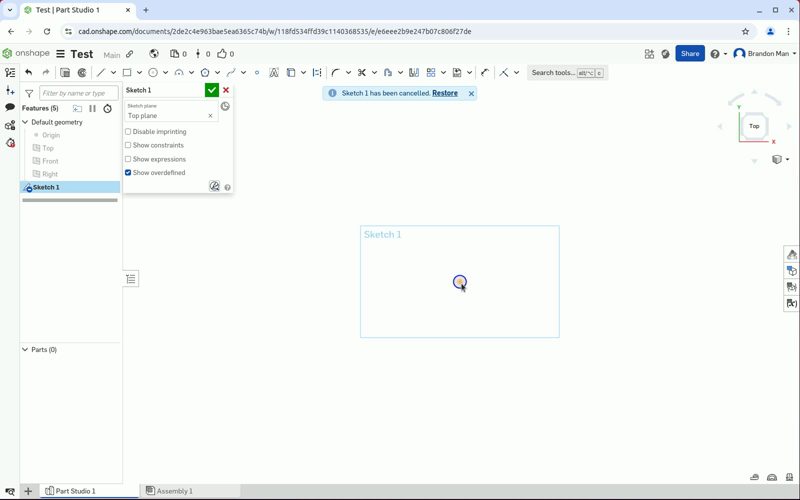
scroll(6)
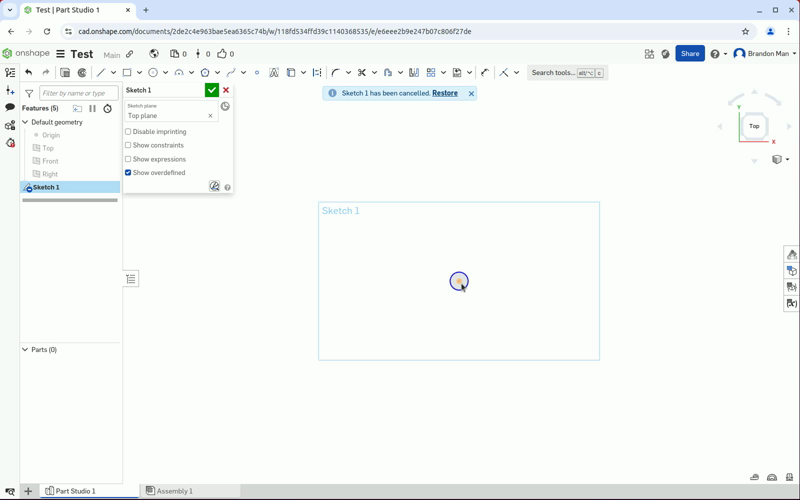
scroll(6)
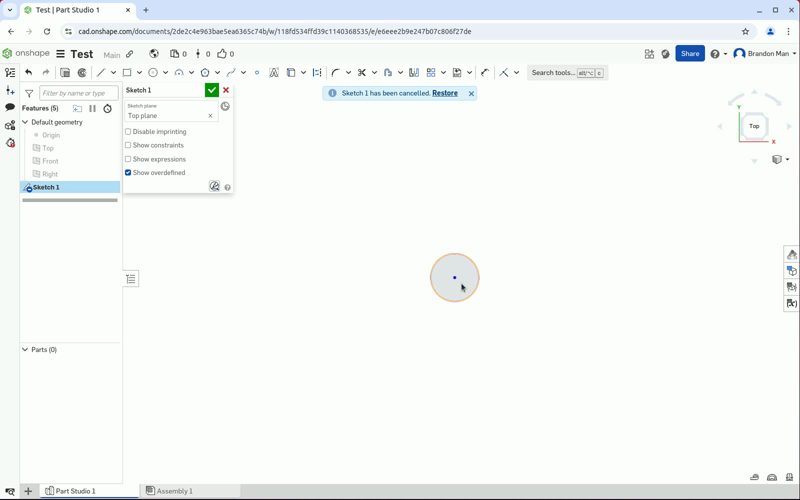
click(461, 283)
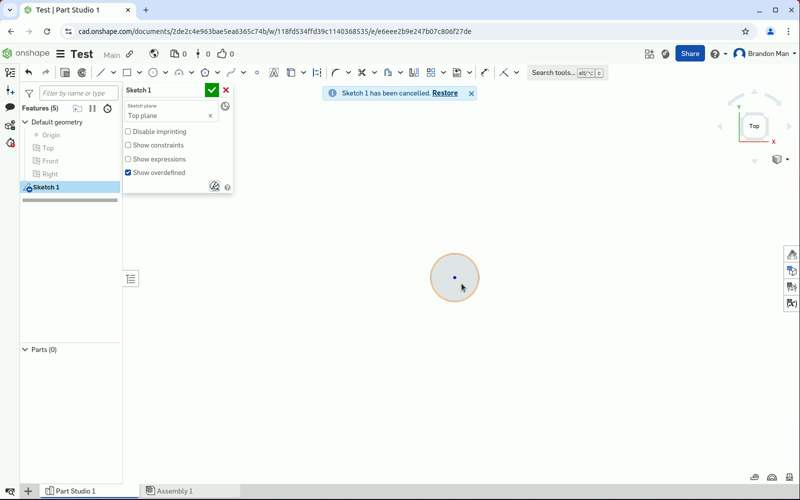
scroll(-6)
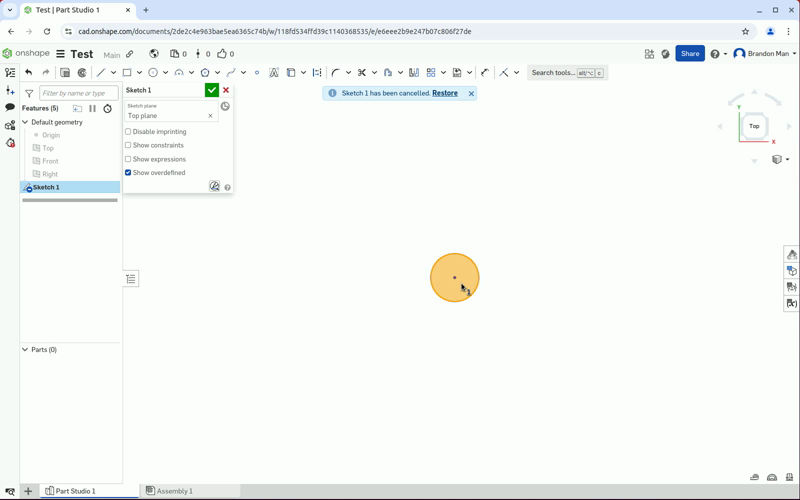
scroll(-6)
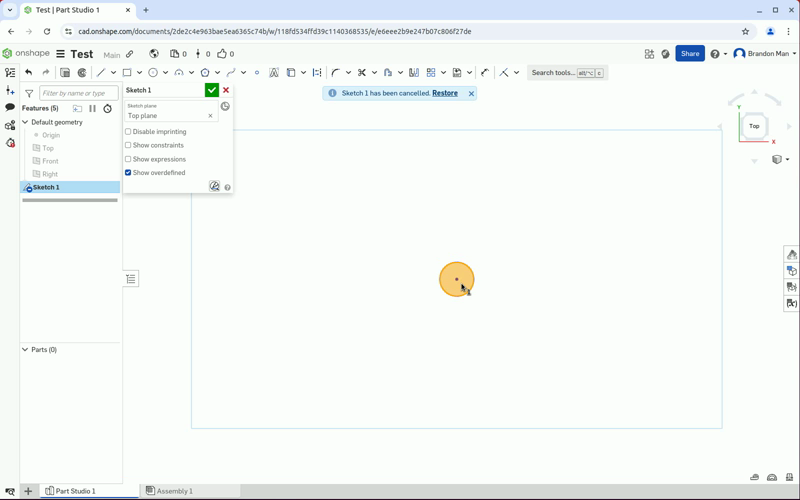
scroll(-6)
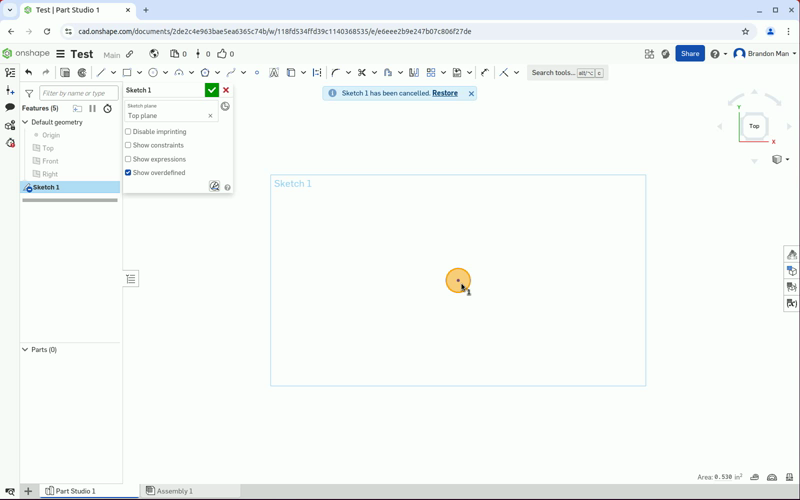
scroll(-6)
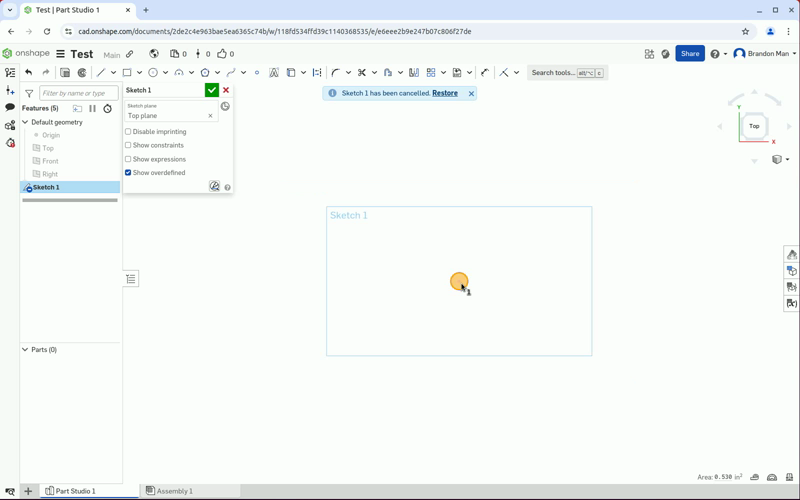
scroll(-6)
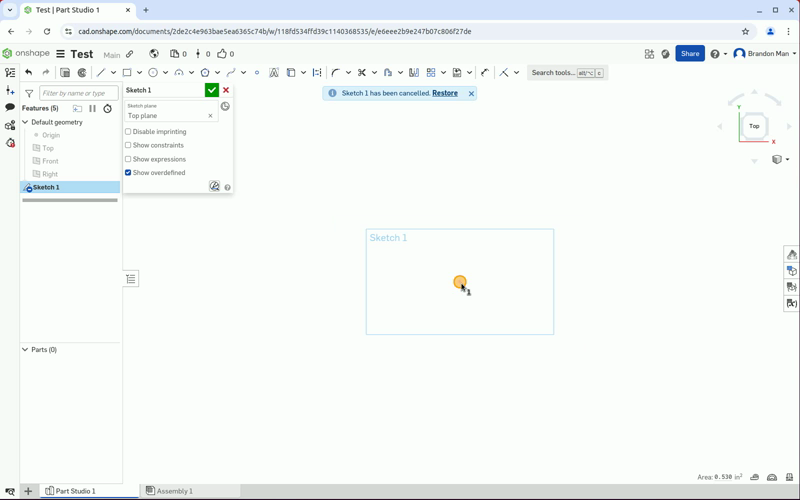
scroll(-6)
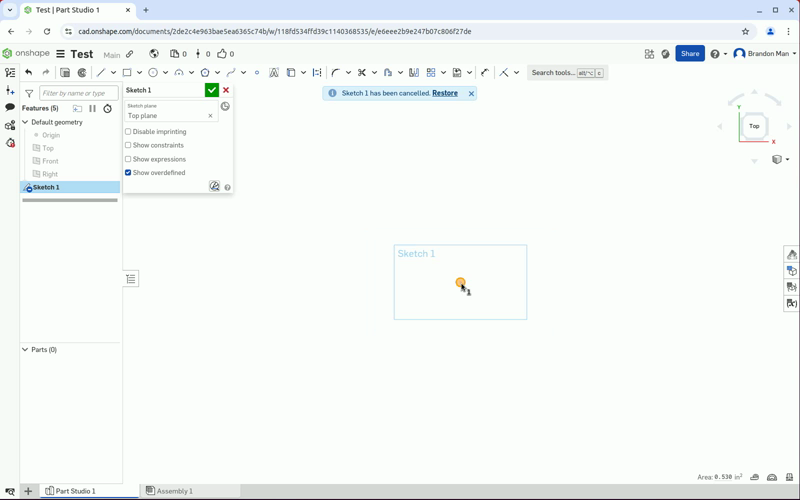
scroll(-6)
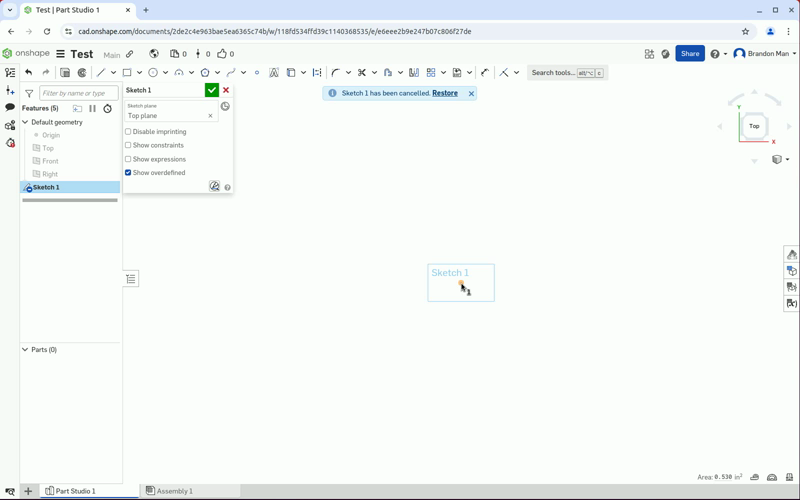
mouse_move(73, 352)
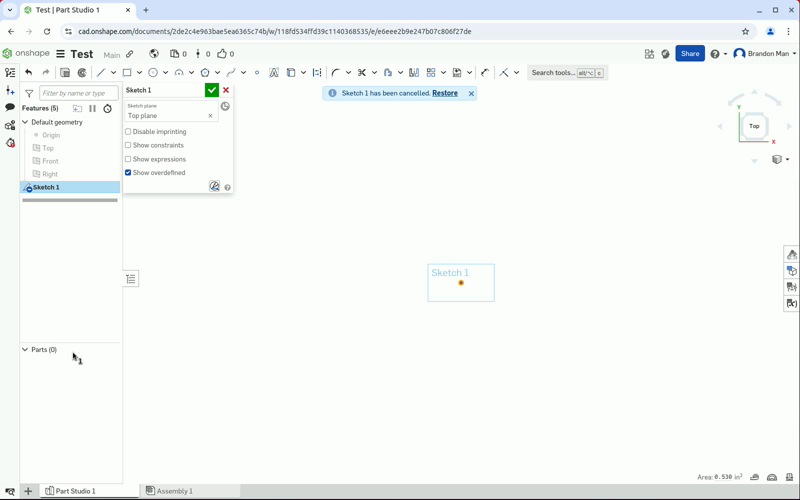
key(shift+y)
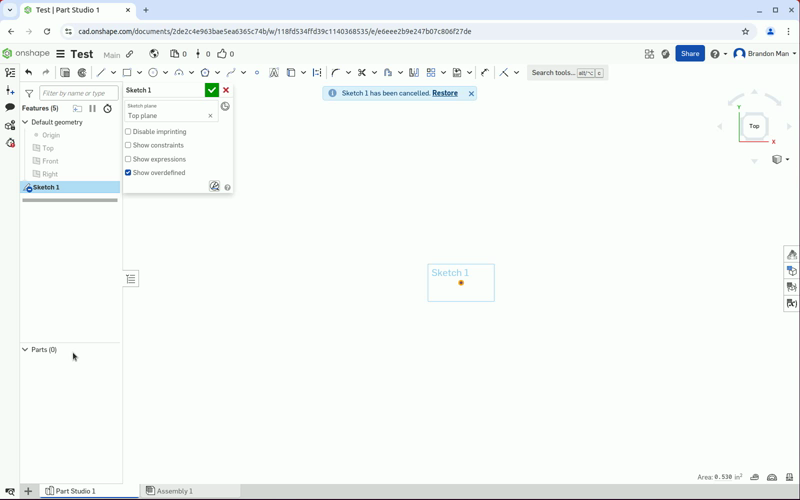
key(shift+e)
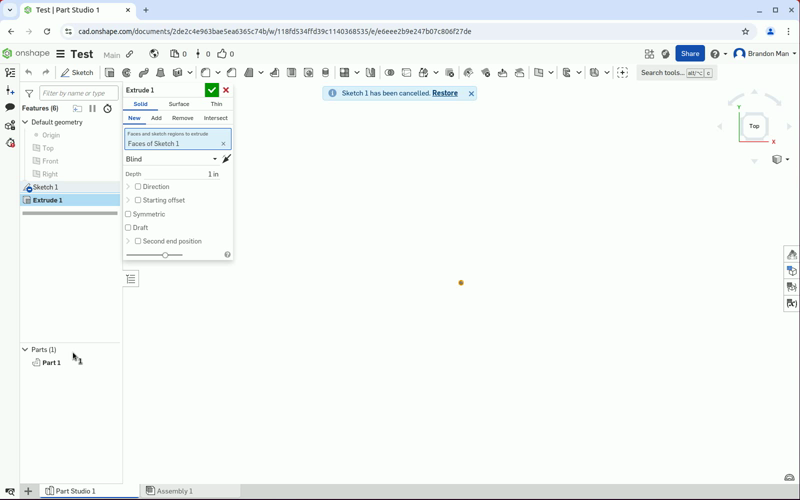
mouse_move(143, 106)
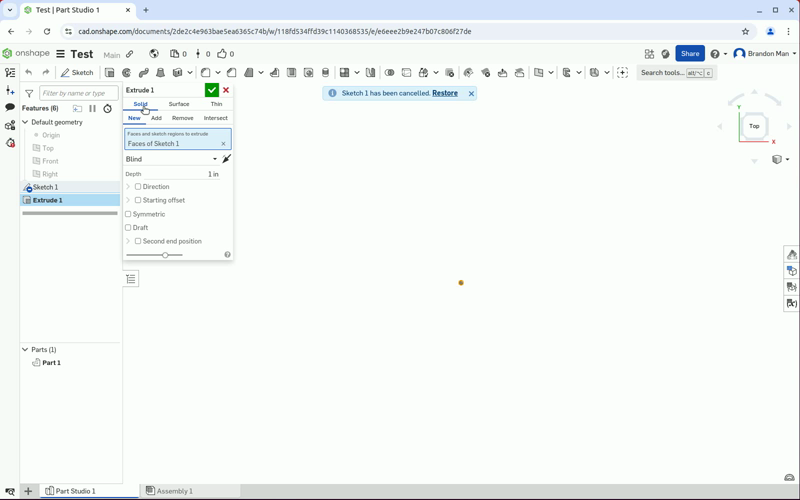
click(143, 106)
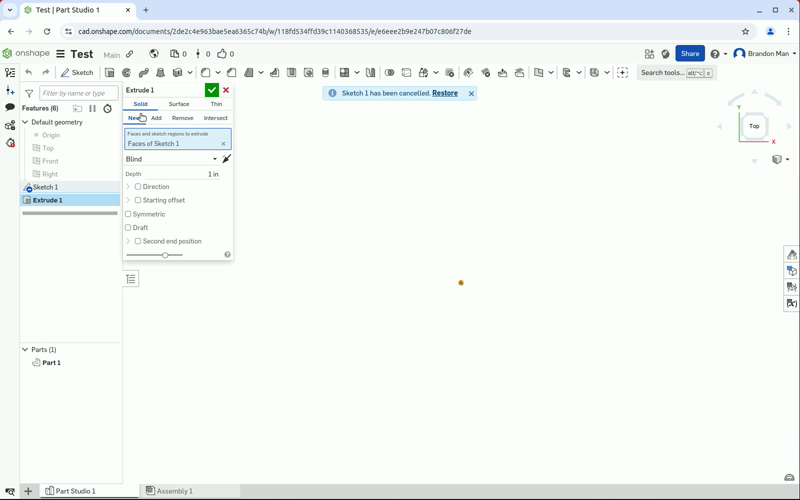
mouse_move(137, 120)
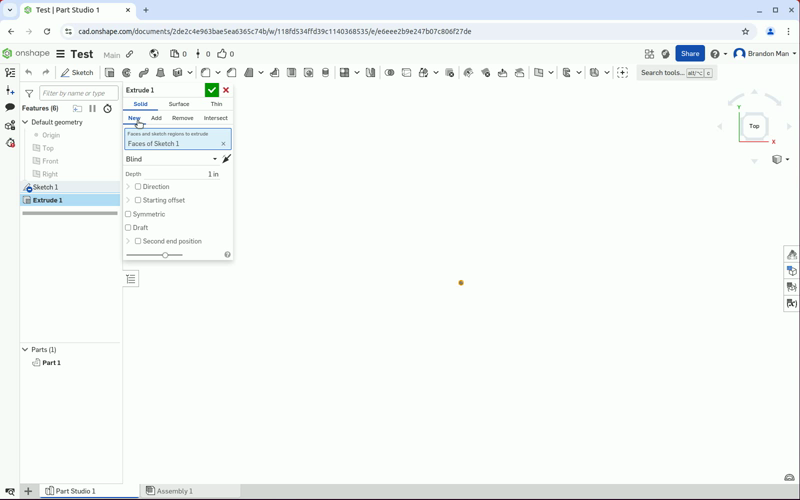
click(137, 120)
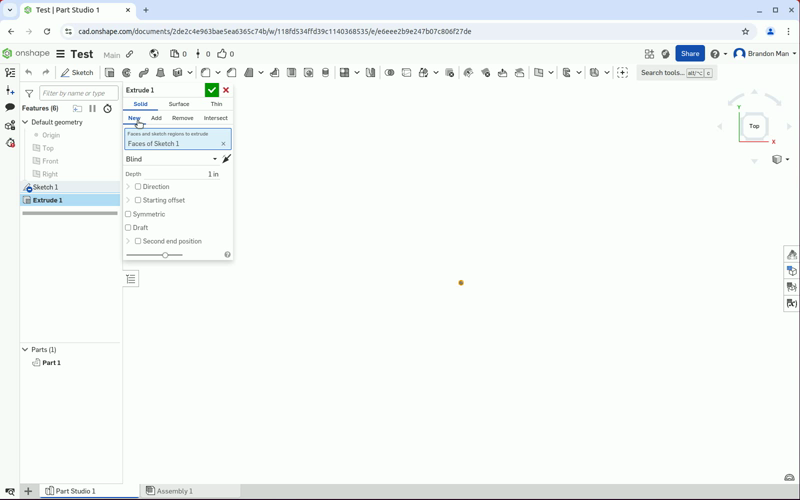
key(tab, 4)
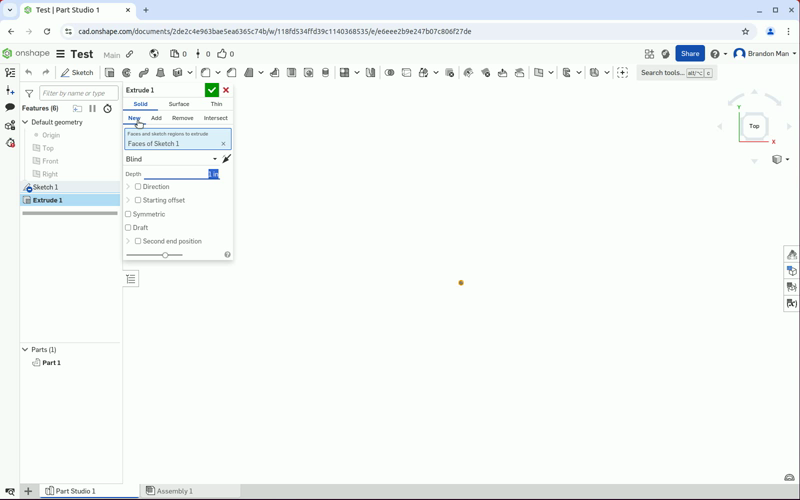
text(-19.979)
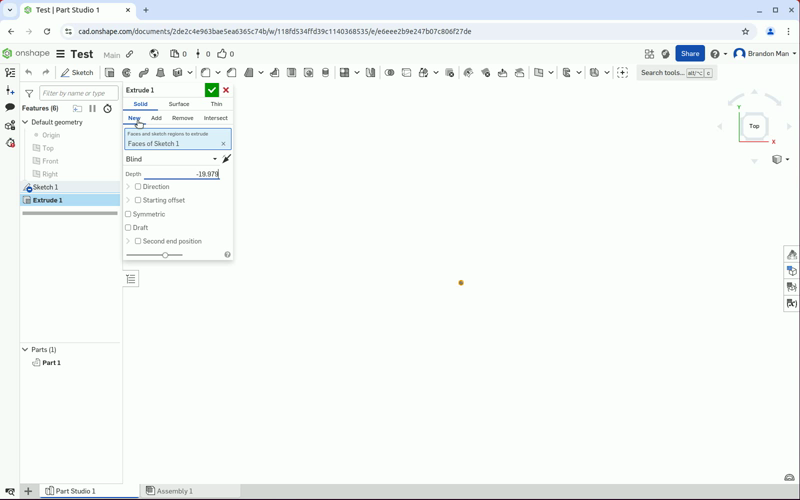
key(enter)
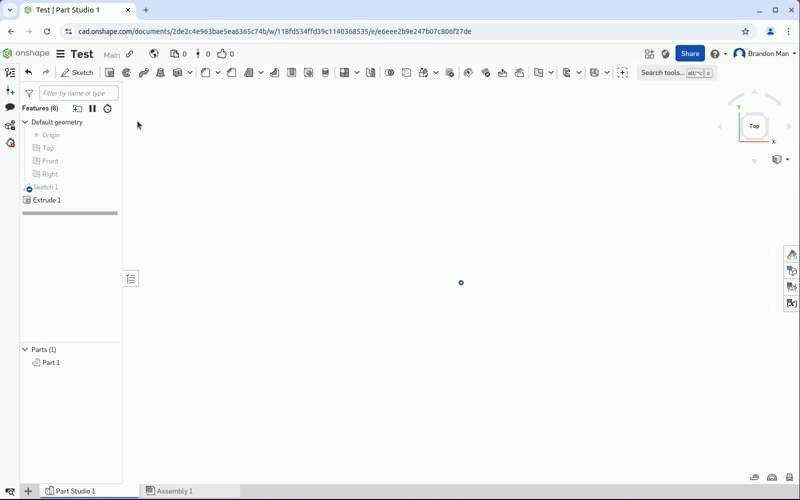
key(shift+h)
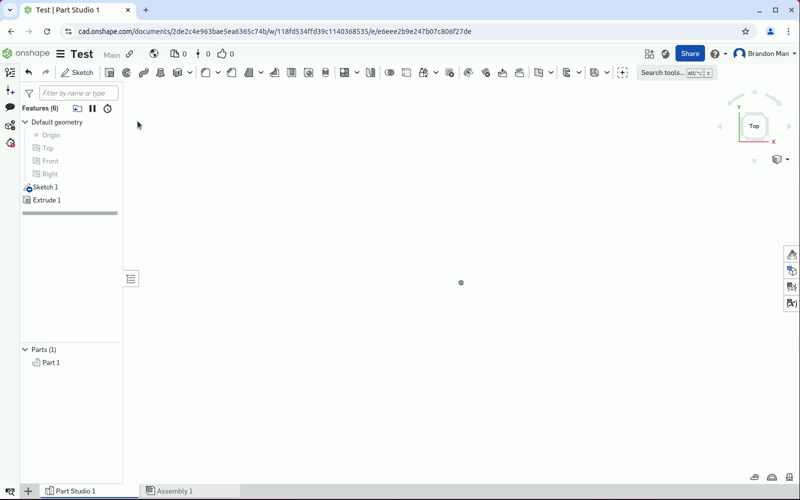
key(shift+h)
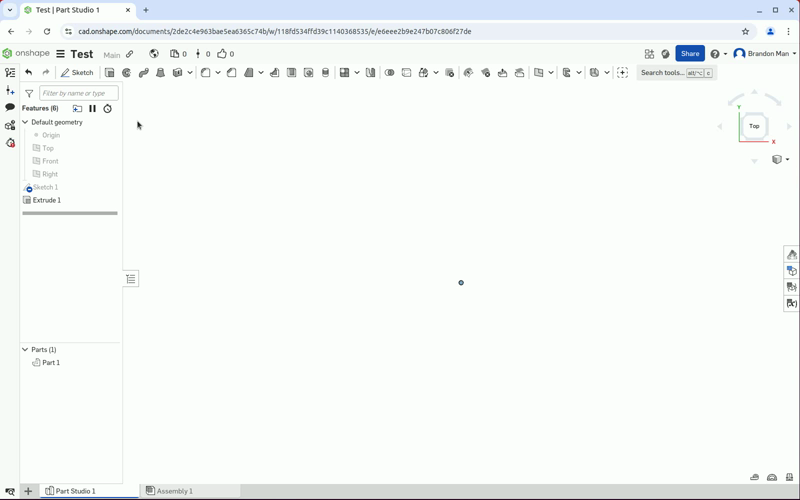
mouse_move(73, 189)
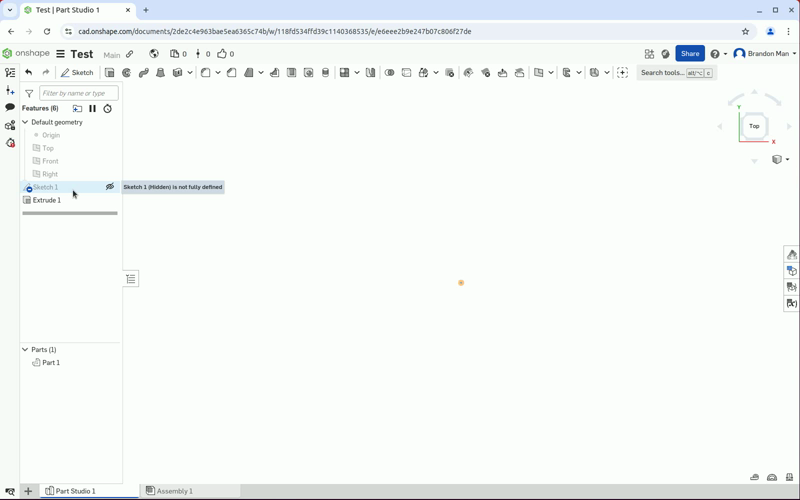
click(73, 189)
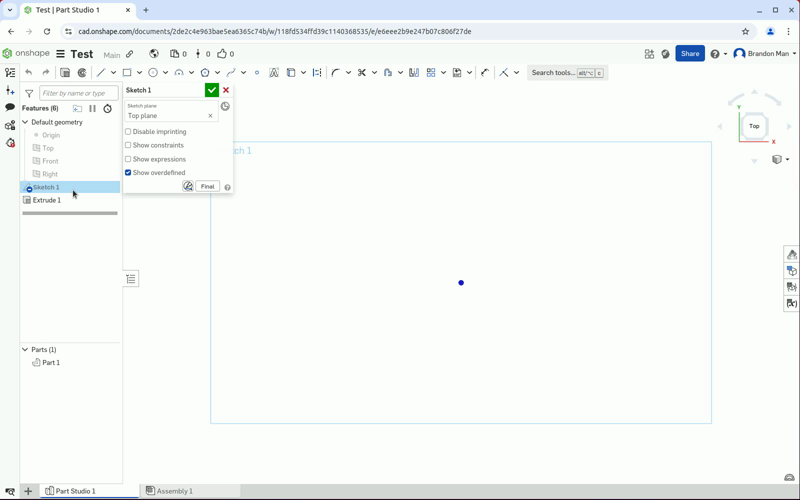
mouse_move(229, 92)
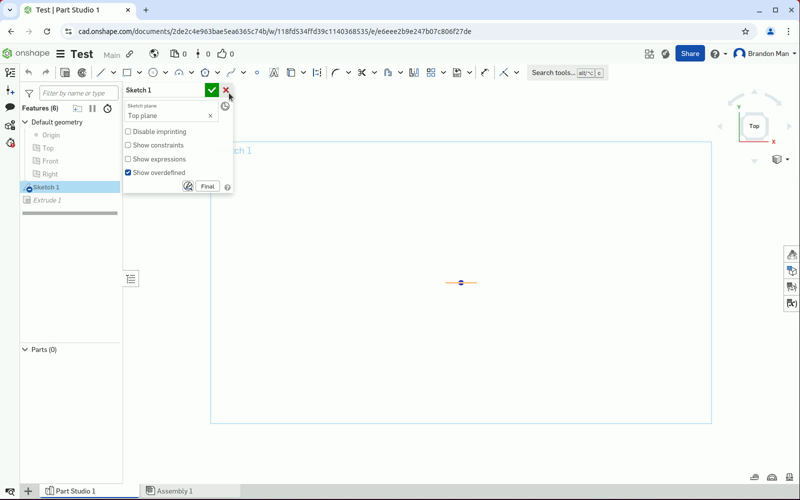
click(229, 92)
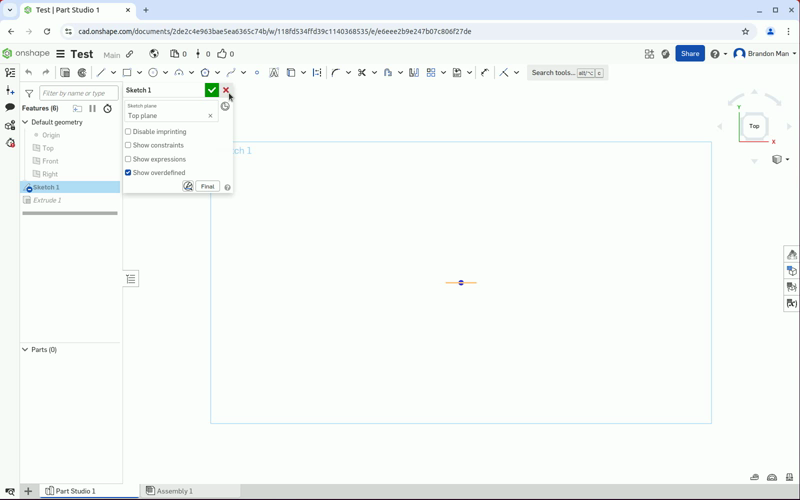
key(shift+s)
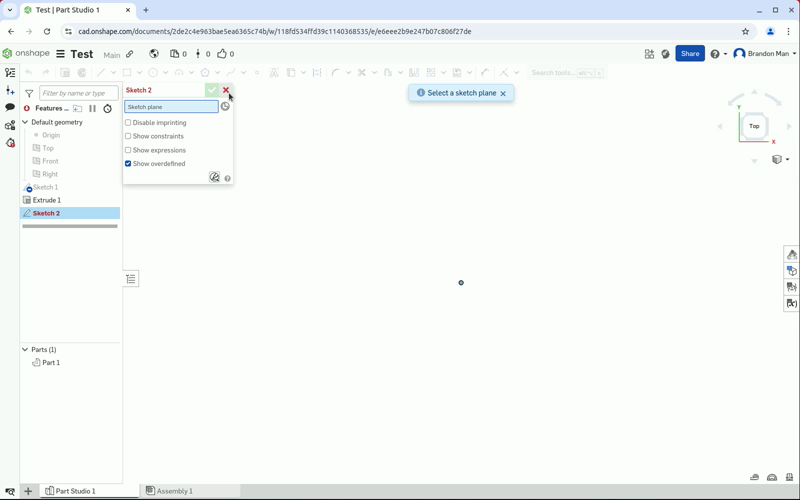
mouse_move(73, 150)
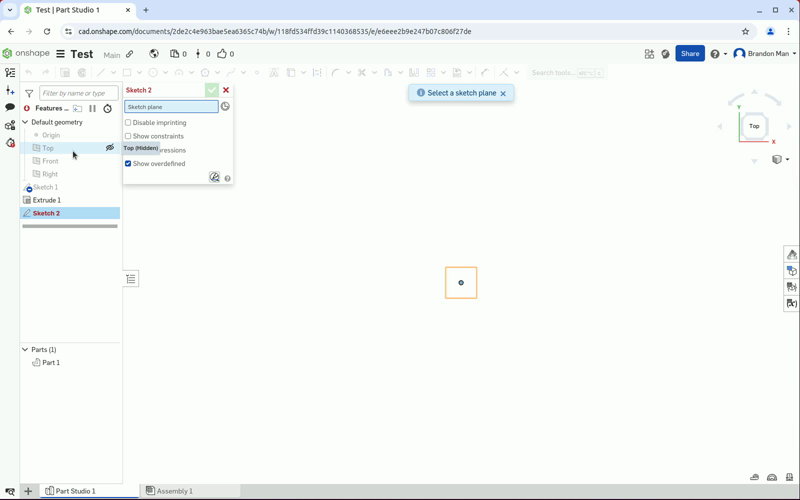
click(73, 150)
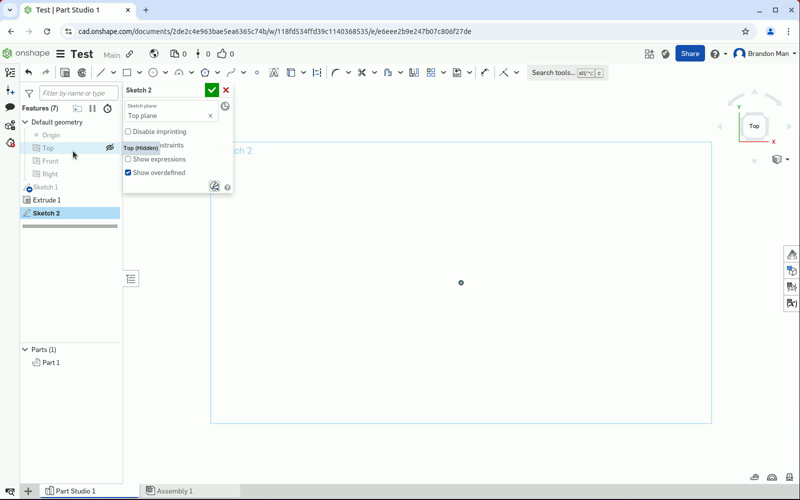
mouse_move(73, 352)
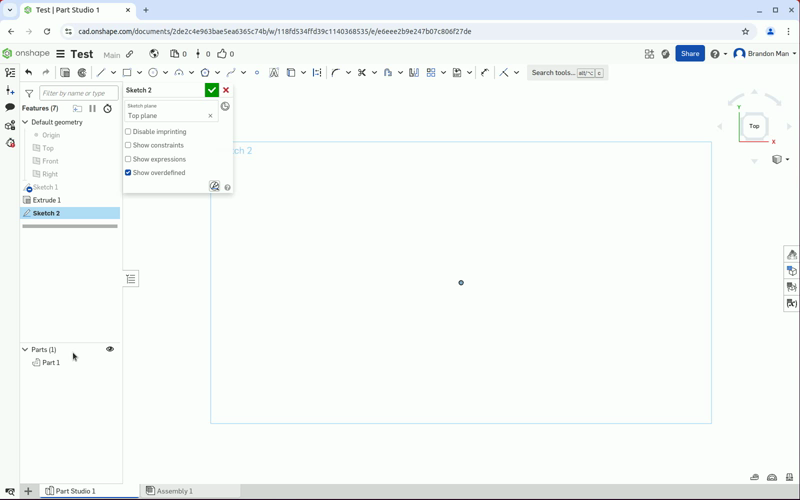
key(y)
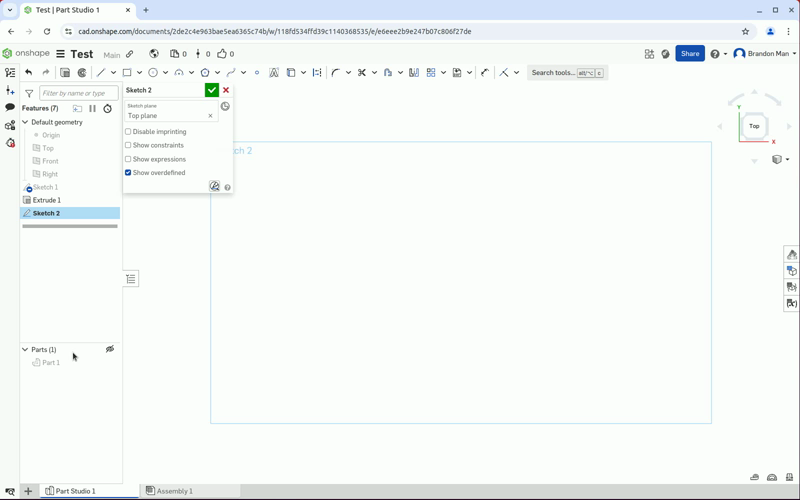
key(c)
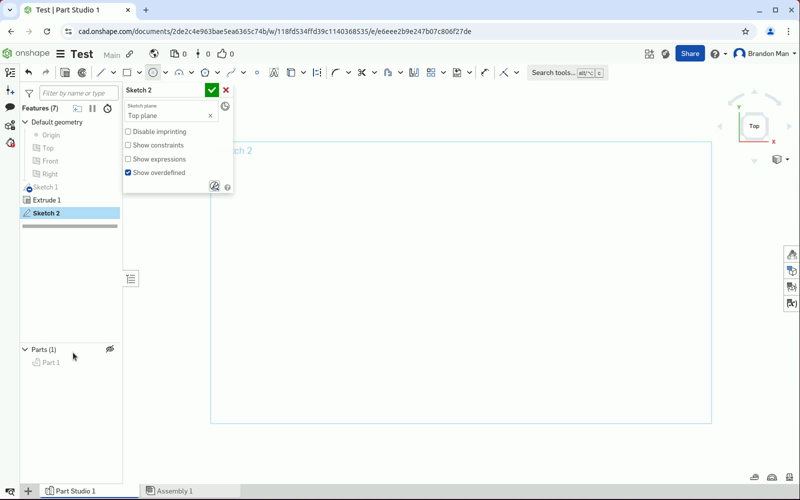
key_down(shift)
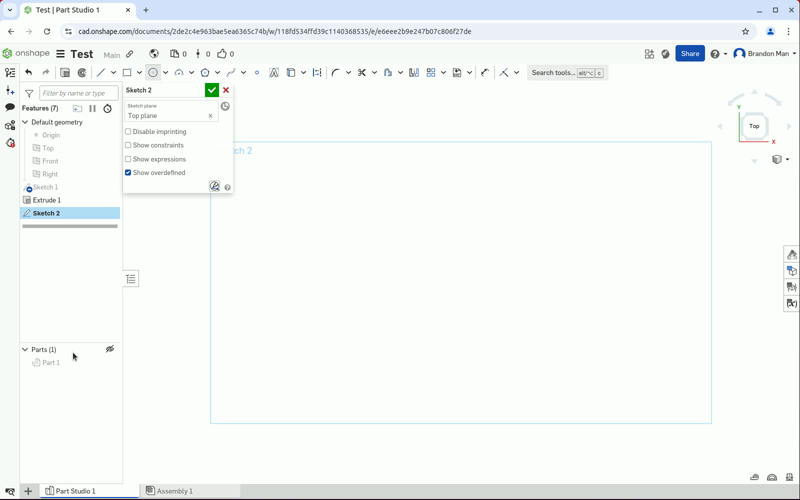
mouse_move(350, 282)
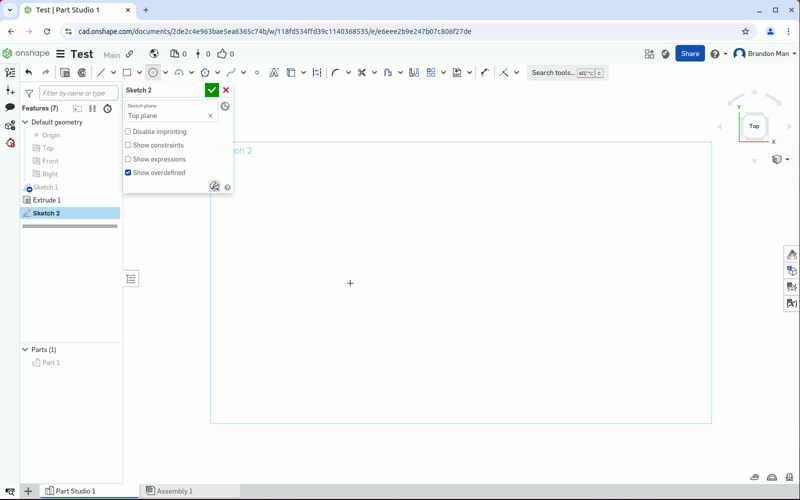
click(350, 282)
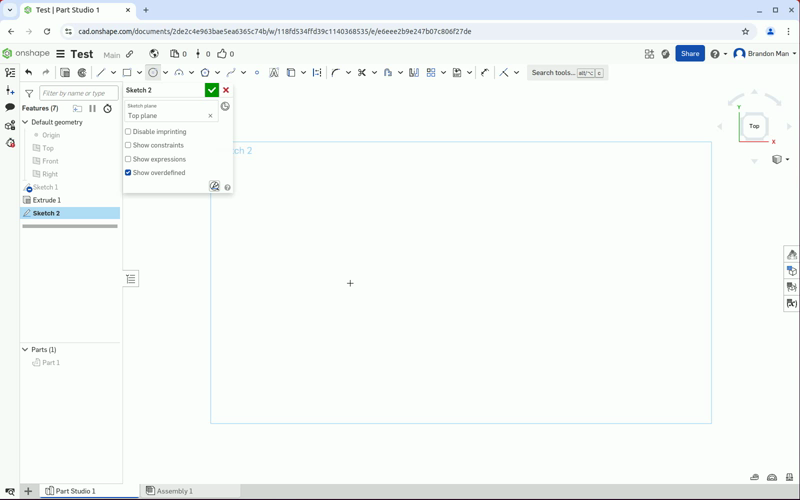
key_up(shift)
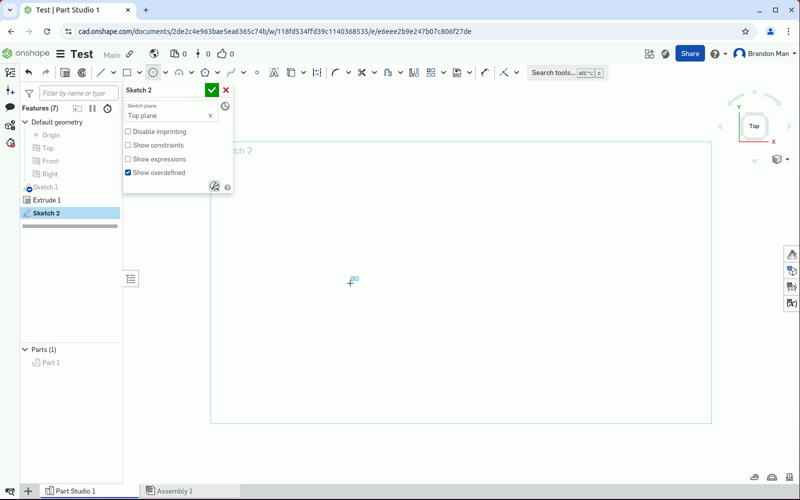
mouse_move(351, 282)
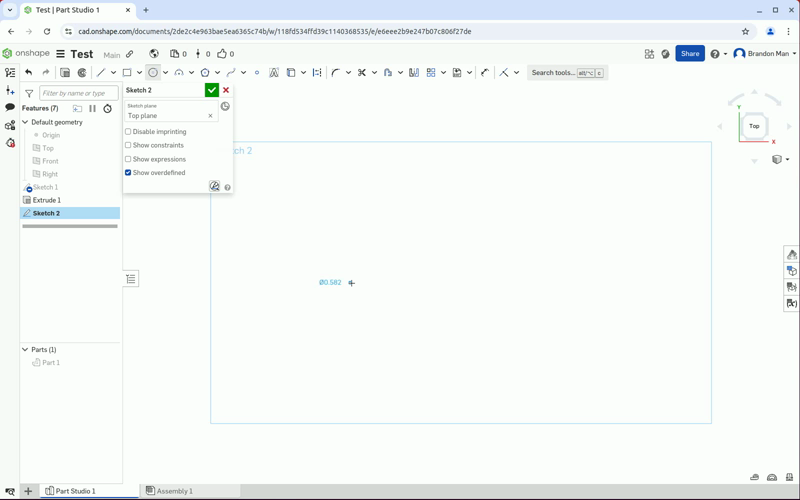
scroll(6)
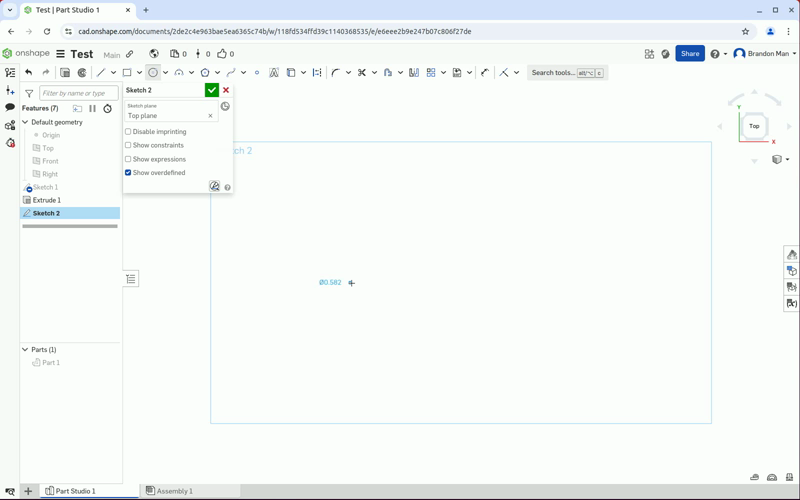
scroll(6)
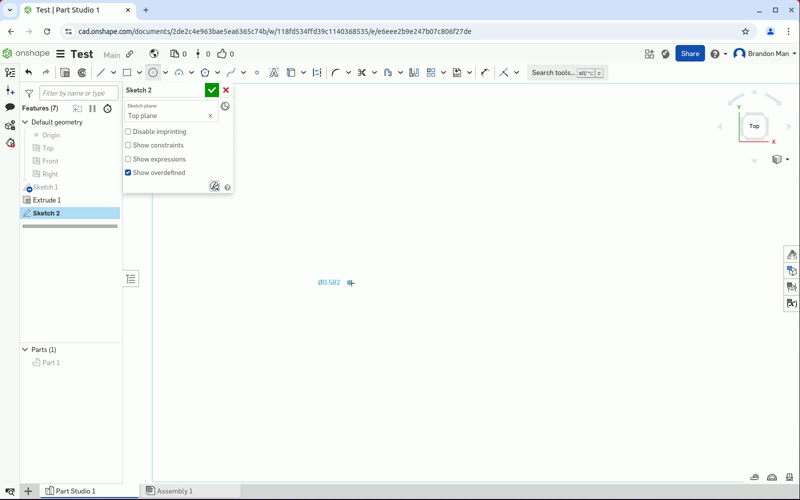
scroll(6)
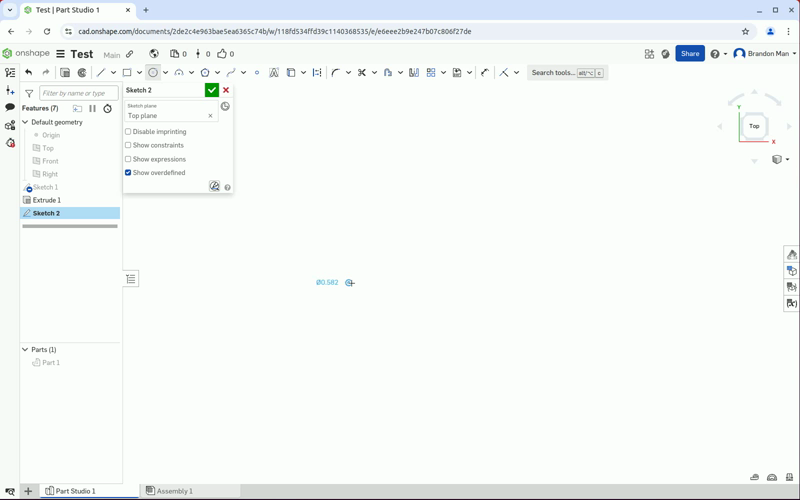
scroll(6)
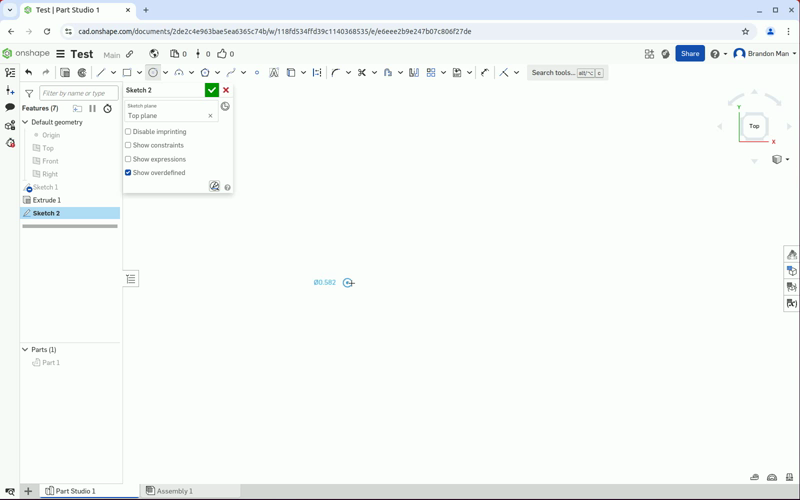
scroll(6)
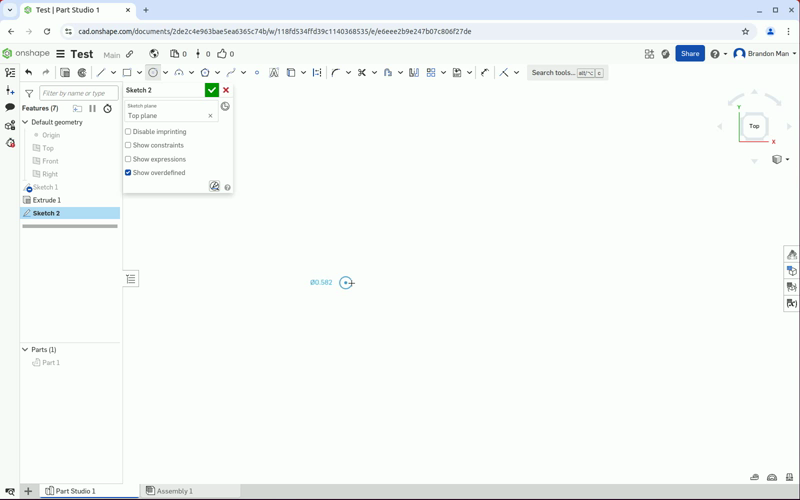
scroll(6)
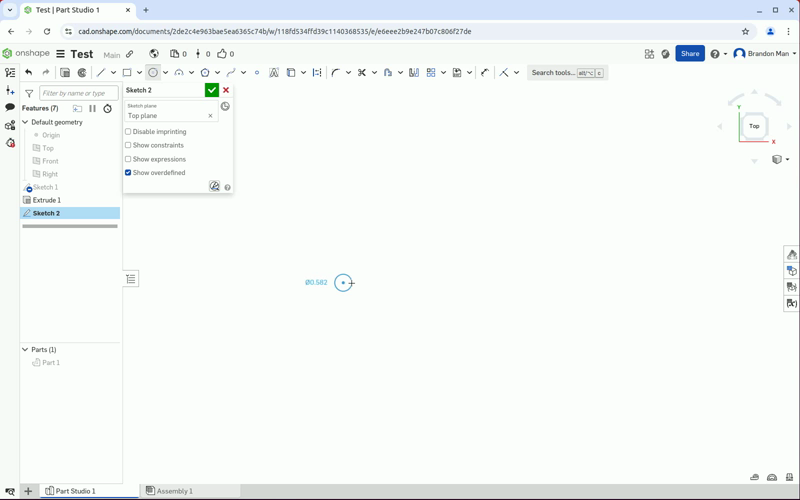
scroll(6)
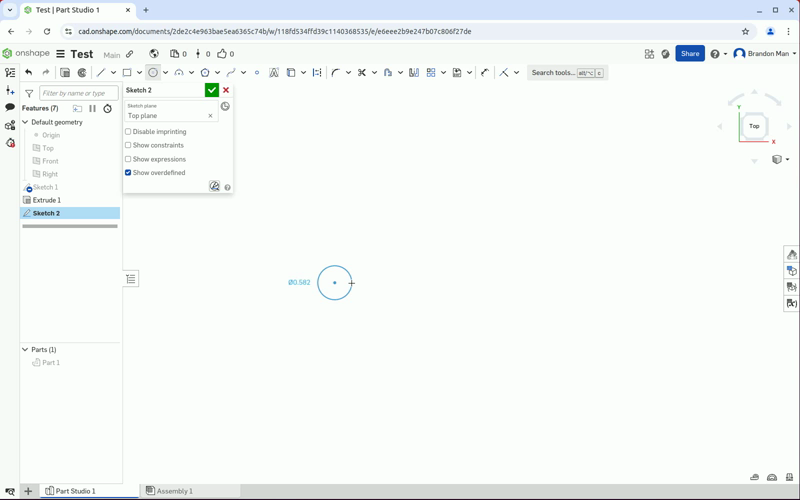
click(351, 282)
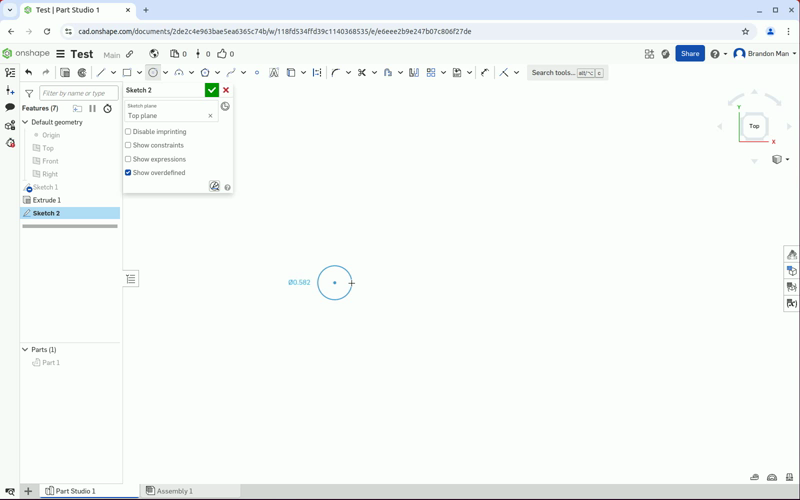
scroll(-6)
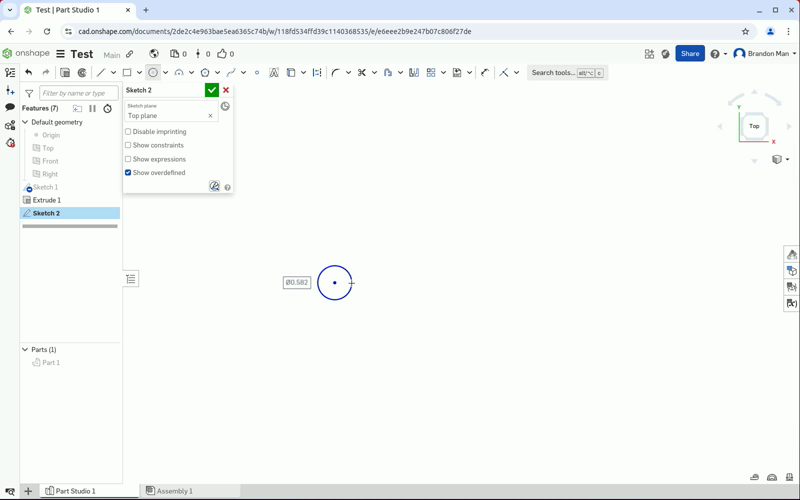
scroll(-6)
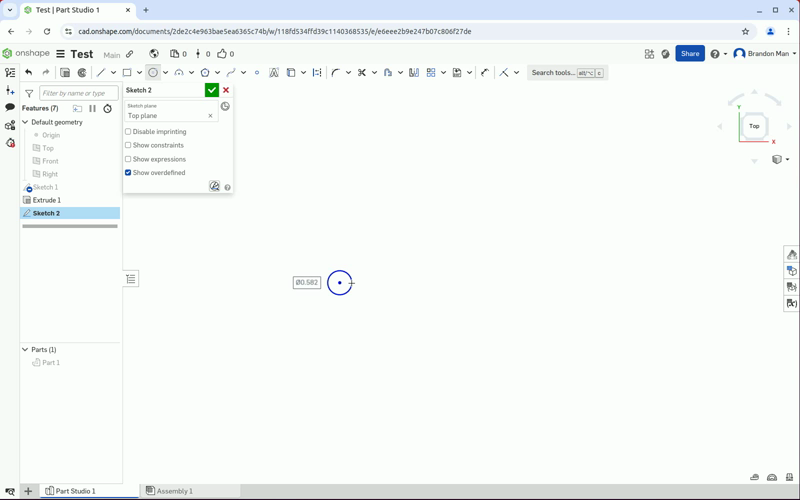
scroll(-6)
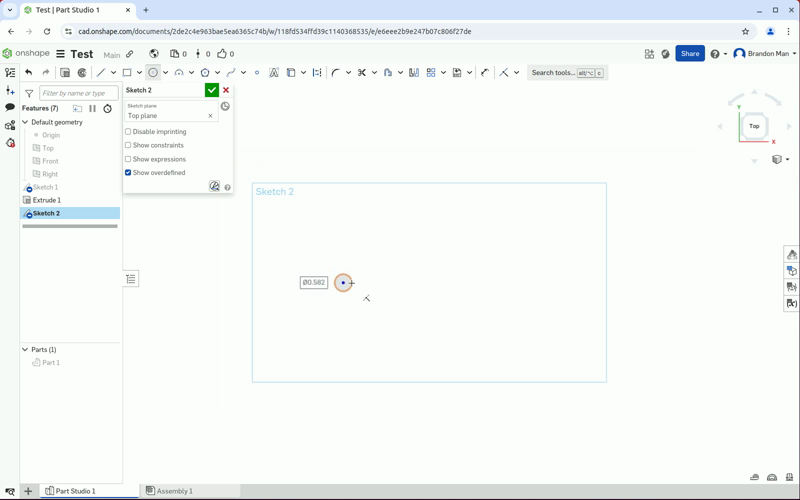
scroll(-6)
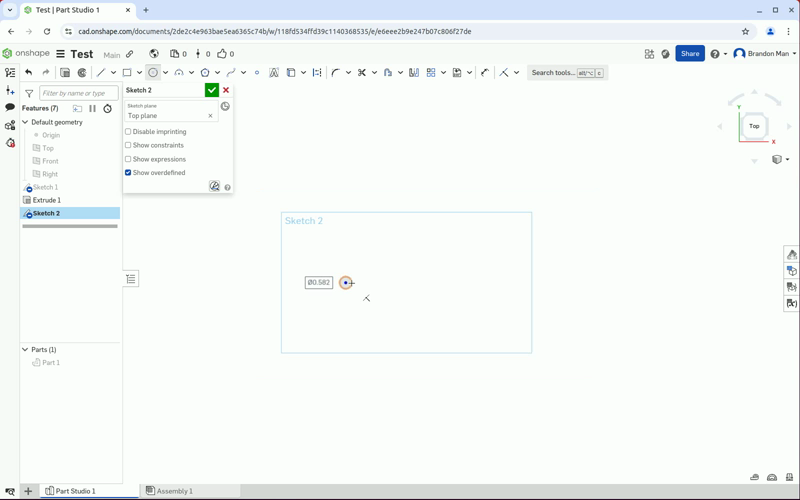
scroll(-6)
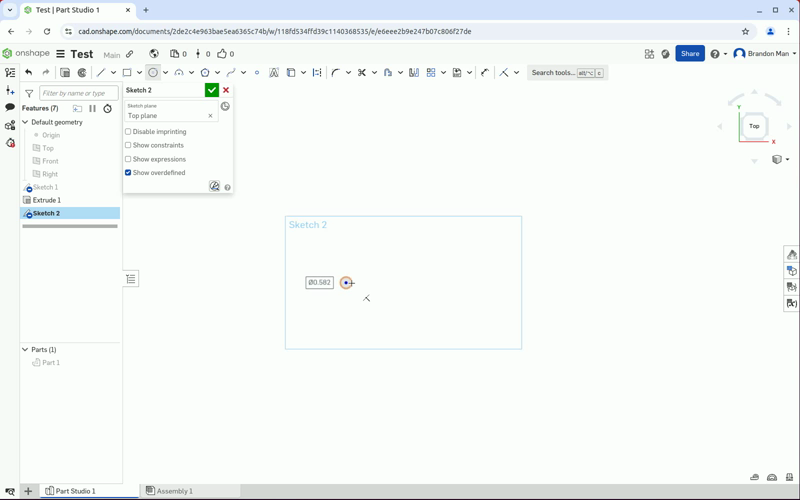
scroll(-6)
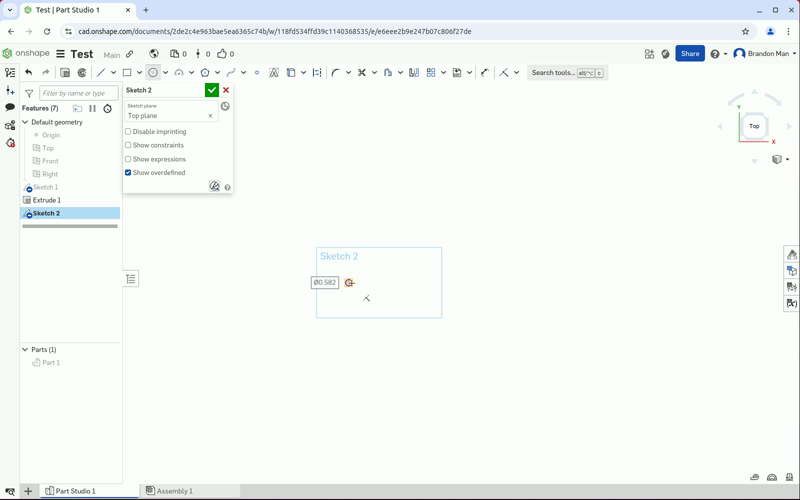
scroll(-6)
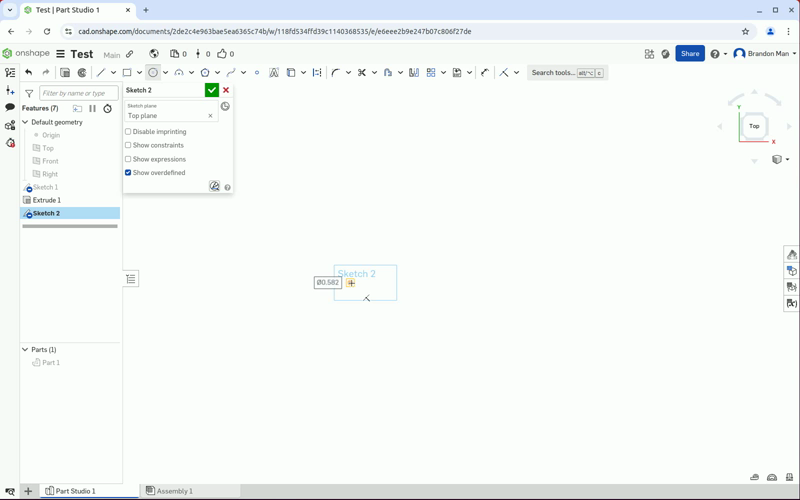
key(esc)
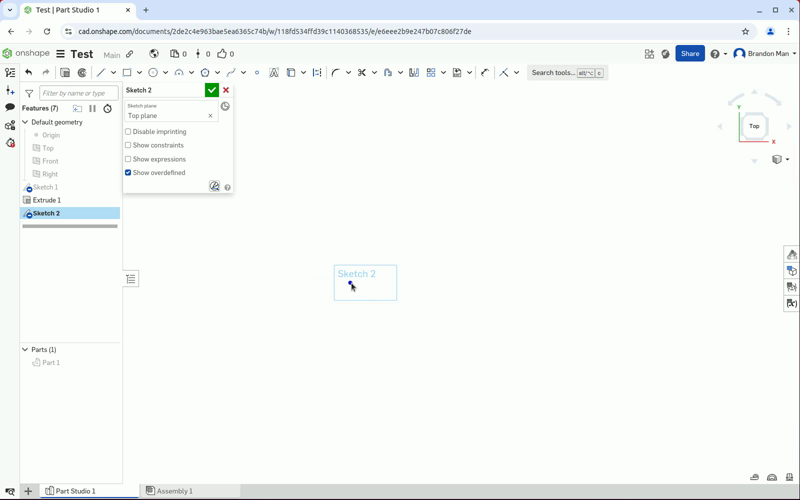
mouse_move(349, 283)
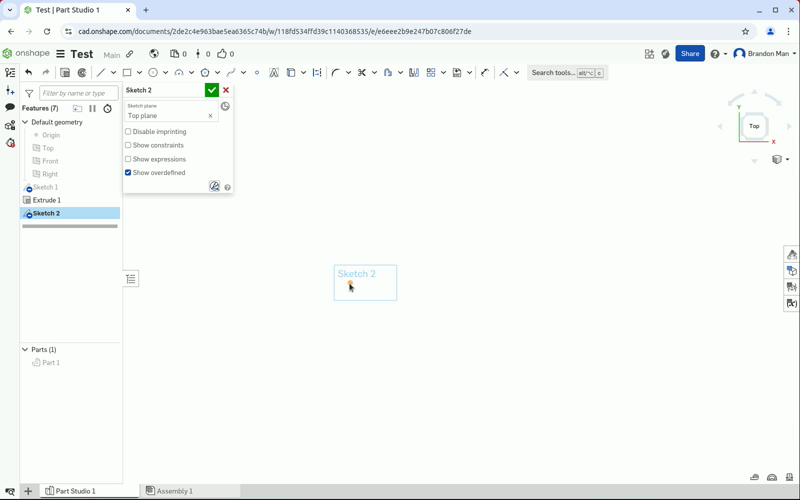
scroll(6)
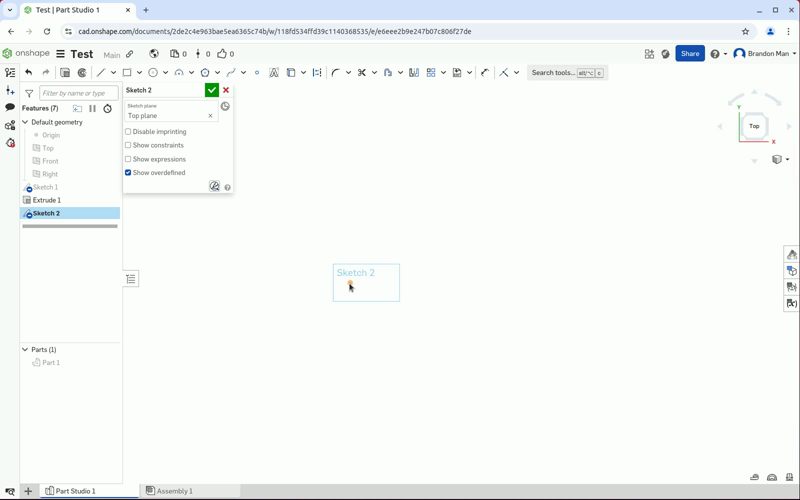
scroll(6)
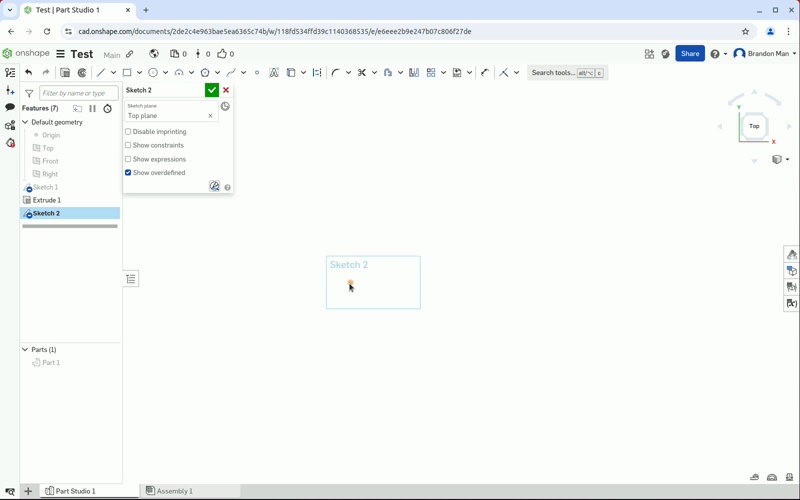
scroll(6)
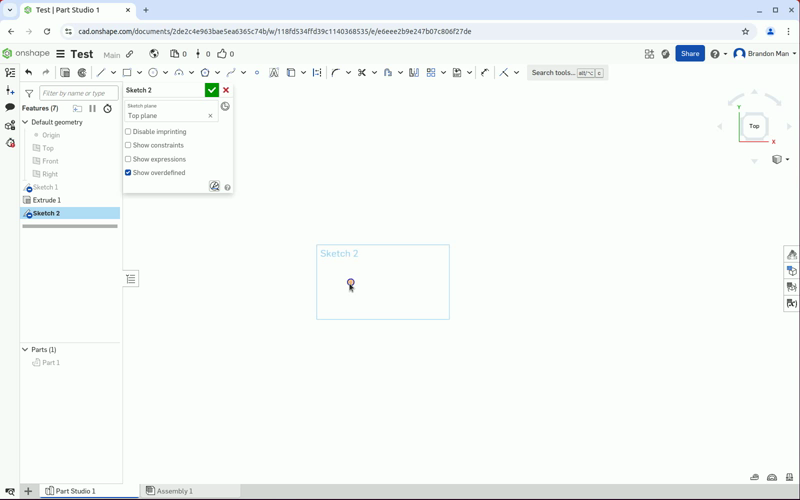
scroll(6)
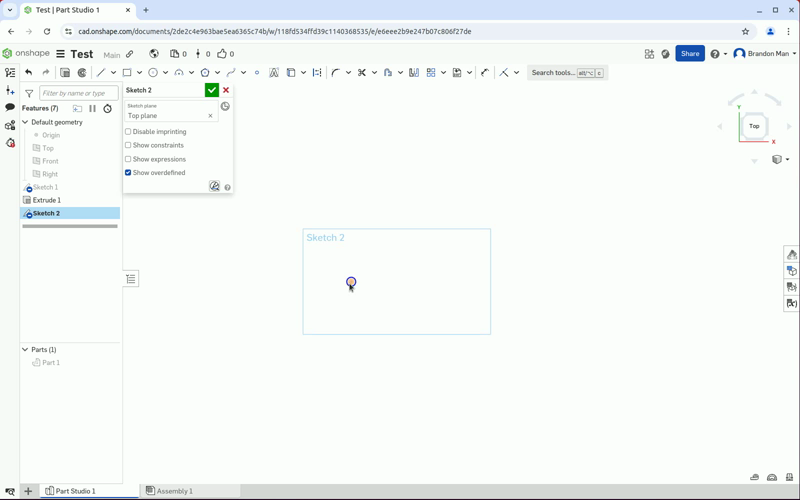
scroll(6)
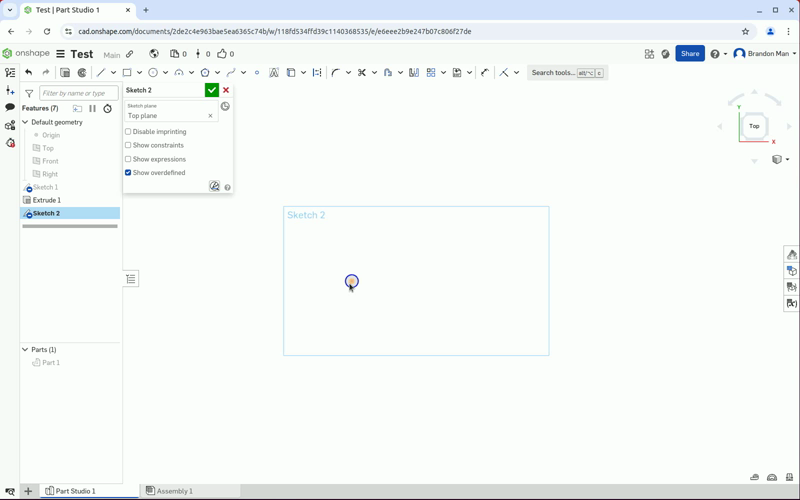
scroll(6)
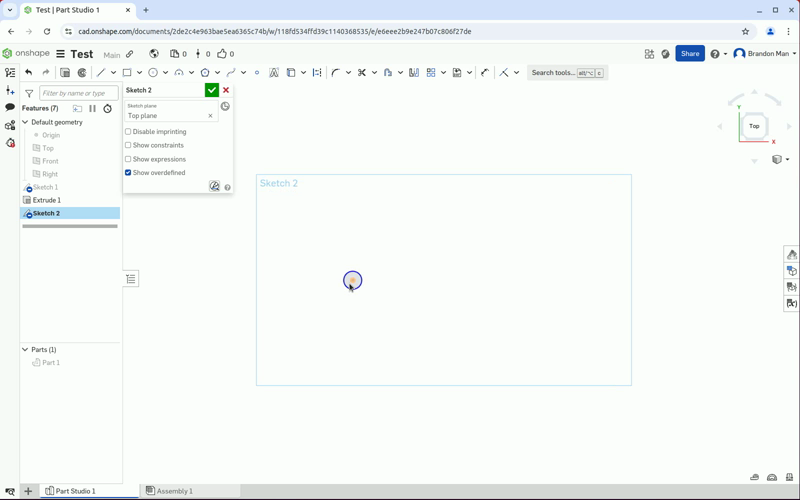
scroll(6)
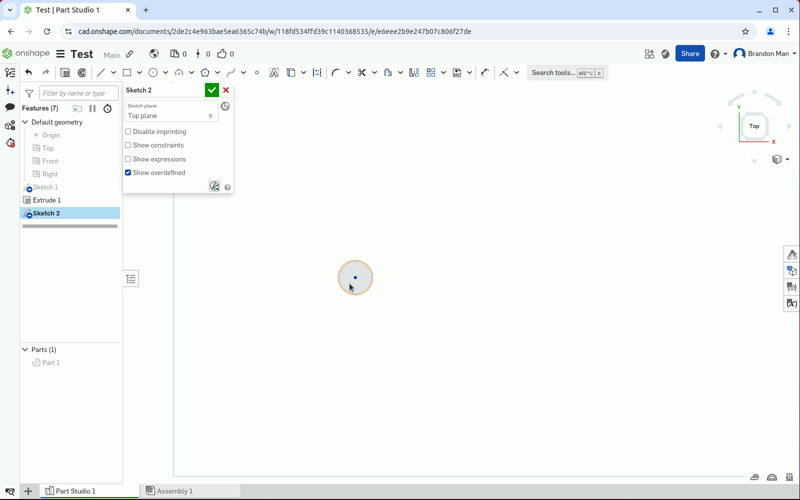
click(349, 283)
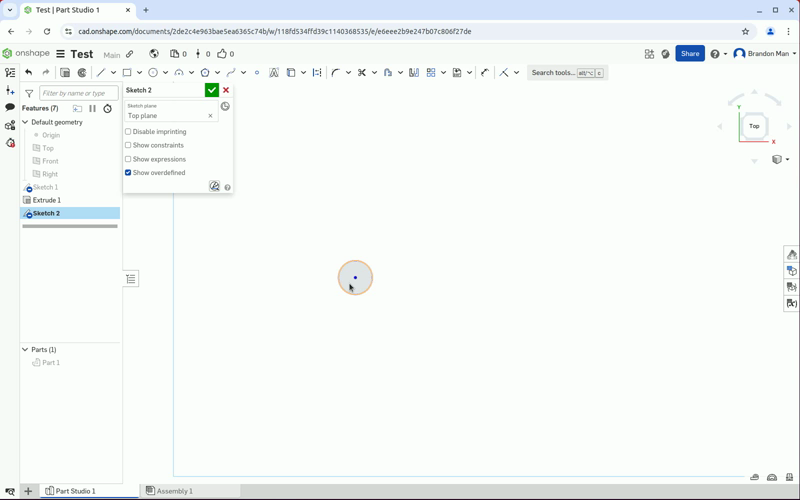
scroll(-6)
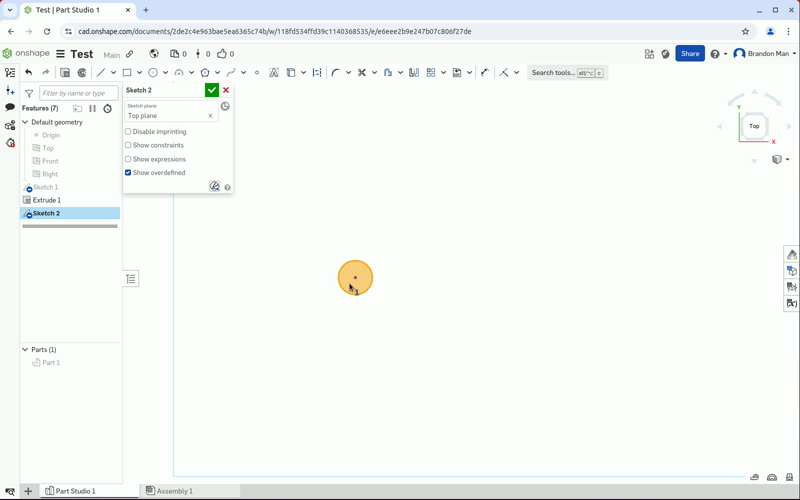
scroll(-6)
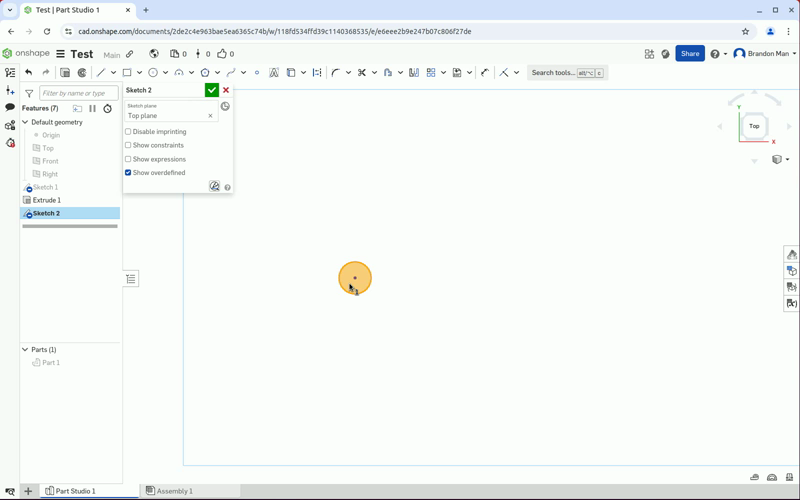
scroll(-6)
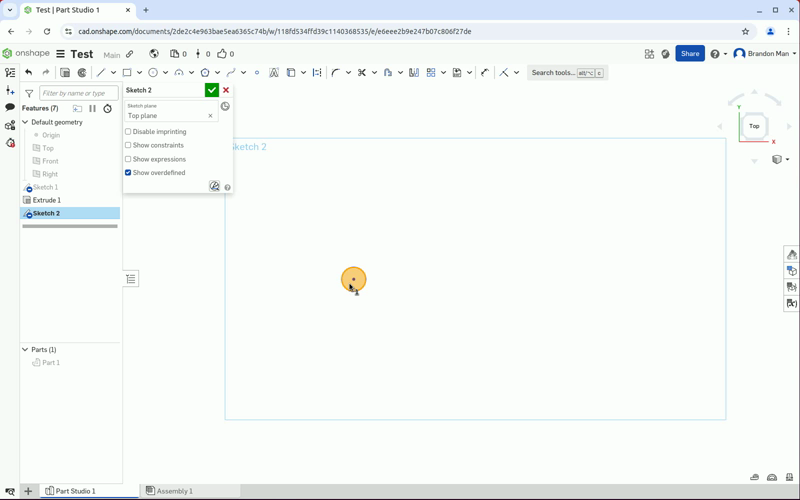
scroll(-6)
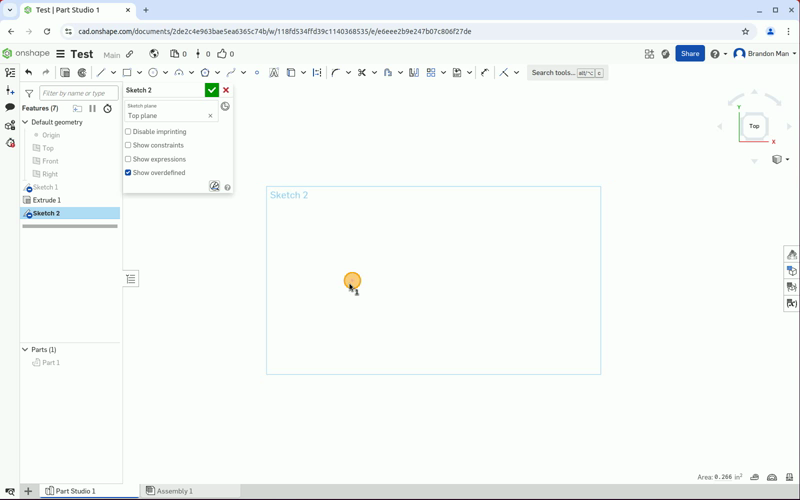
scroll(-6)
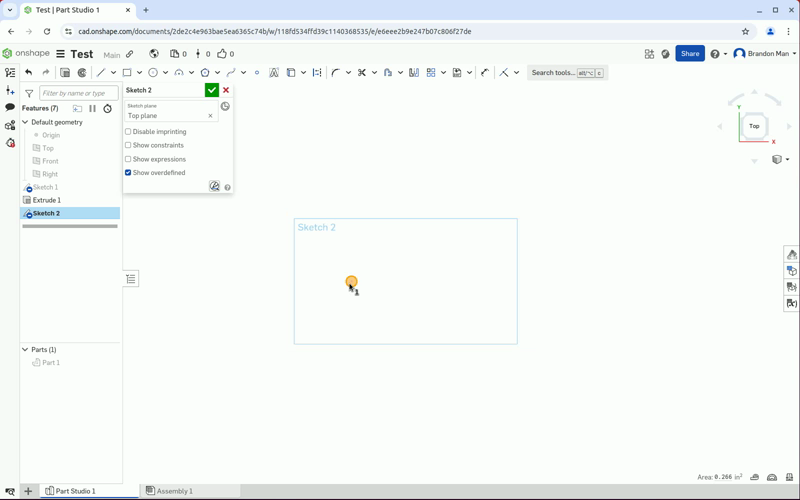
scroll(-6)
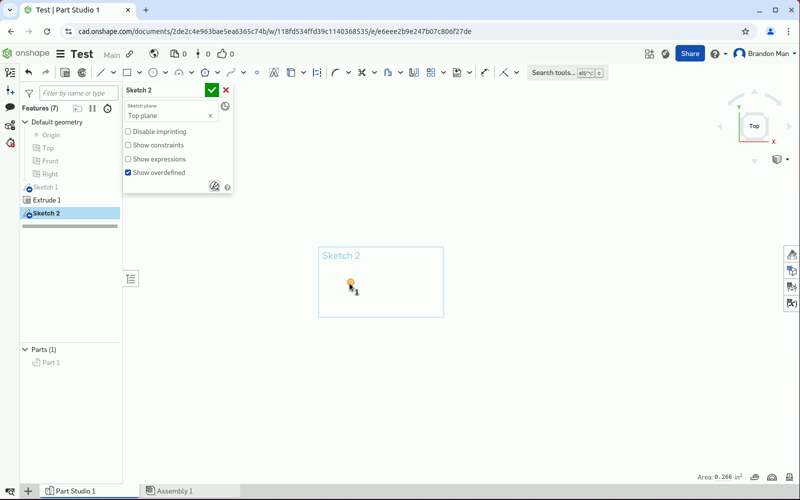
scroll(-6)
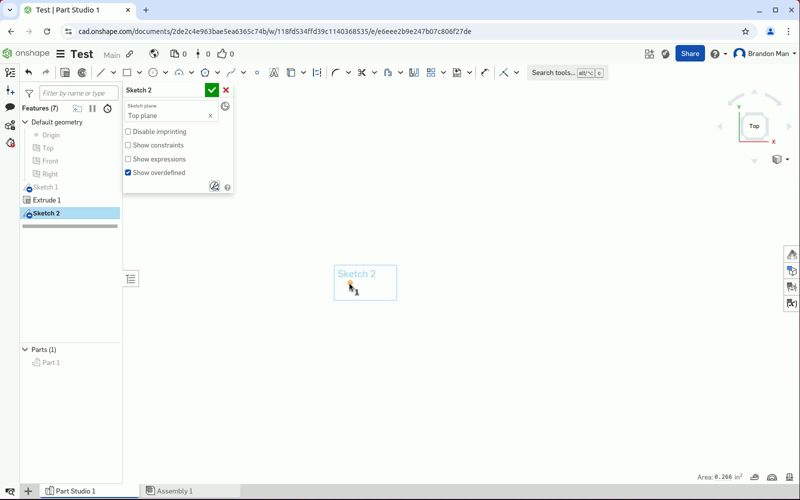
mouse_move(73, 352)
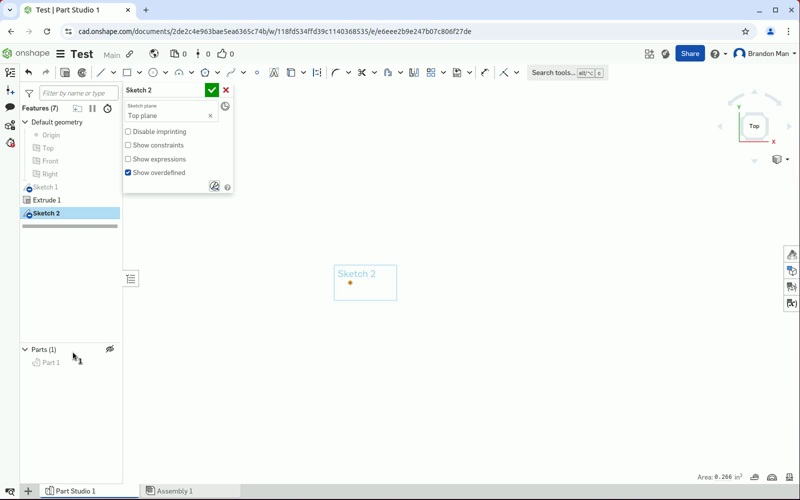
key(shift+y)
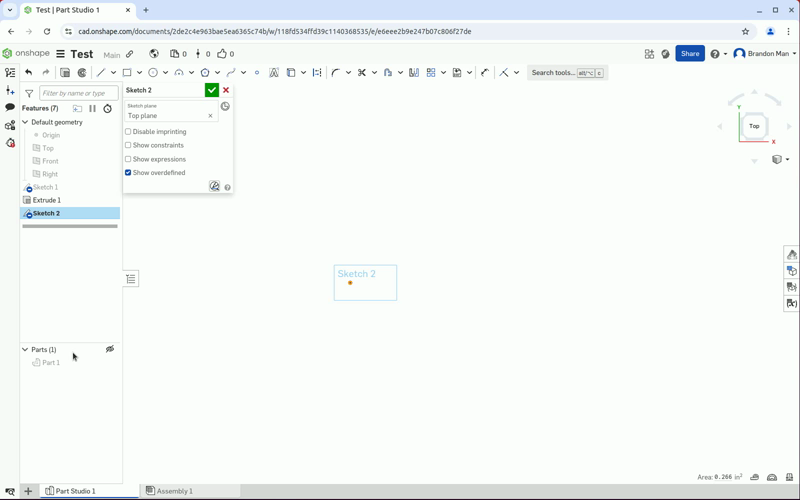
key(shift+e)
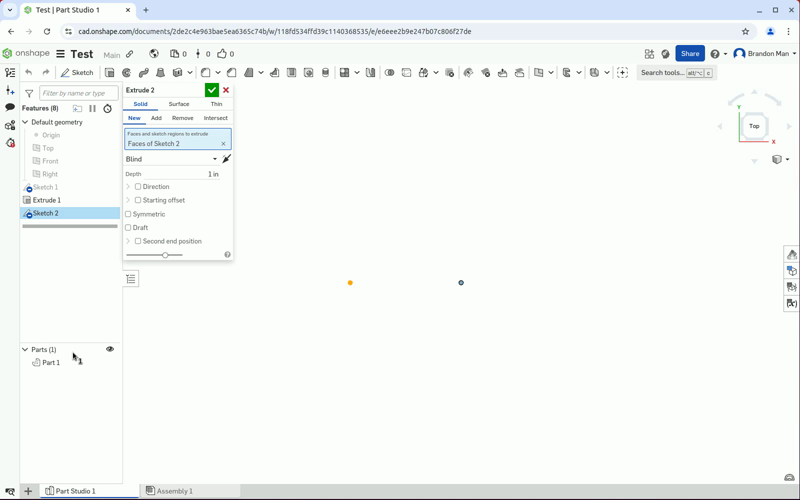
mouse_move(143, 106)
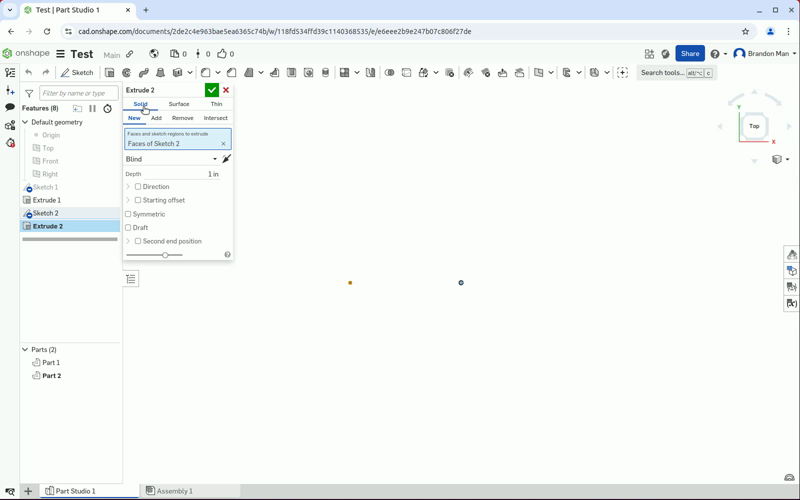
click(143, 106)
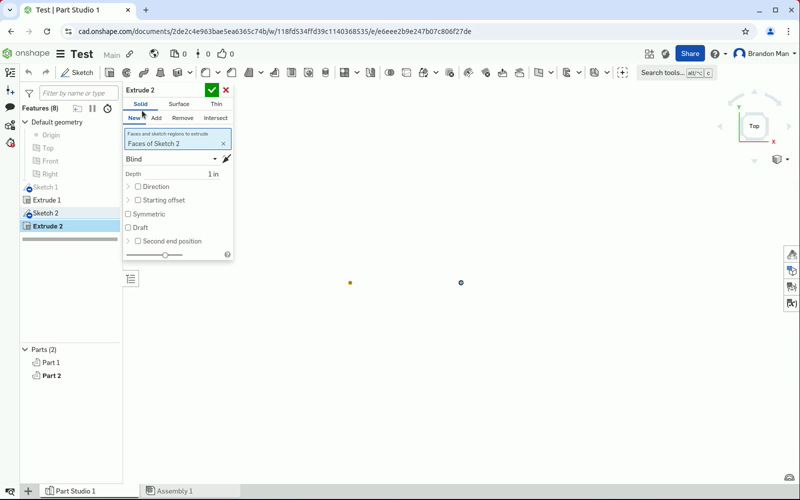
mouse_move(137, 120)
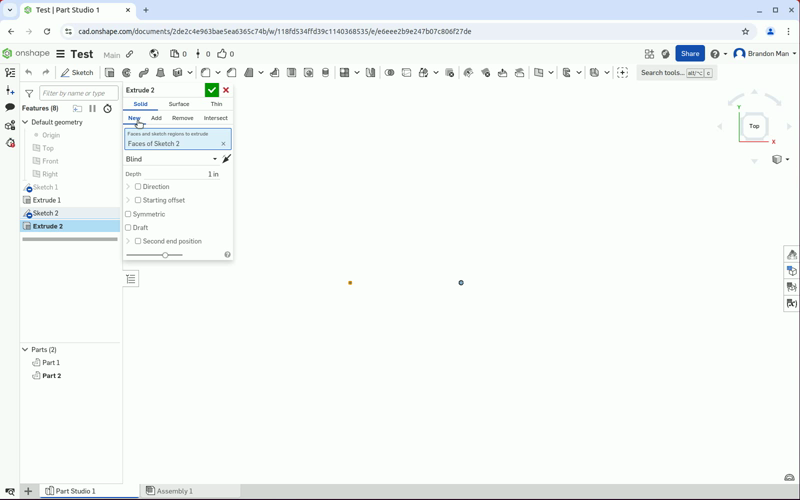
click(137, 120)
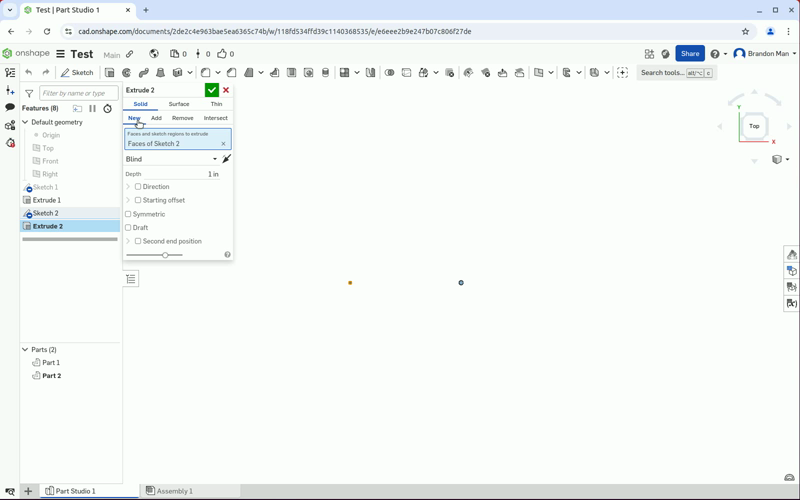
key(tab, 4)
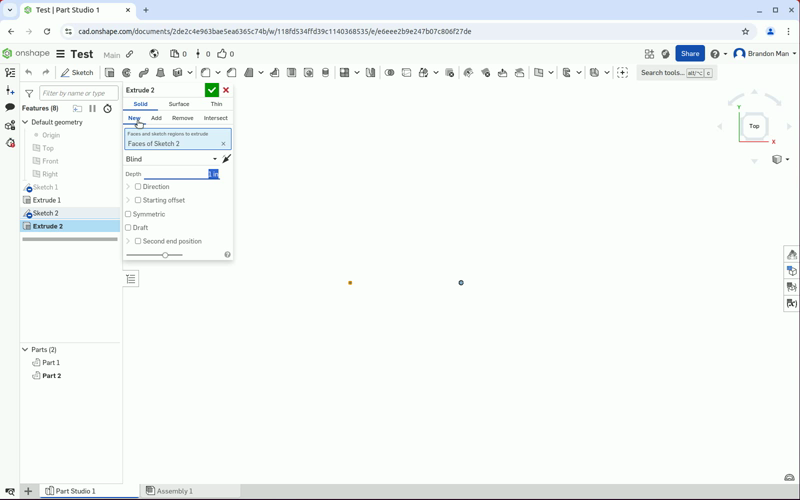
text(-19.979)
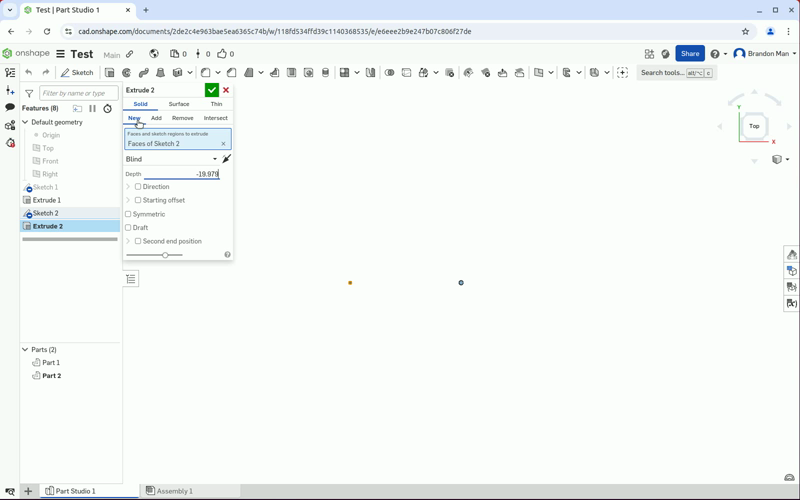
key(enter)
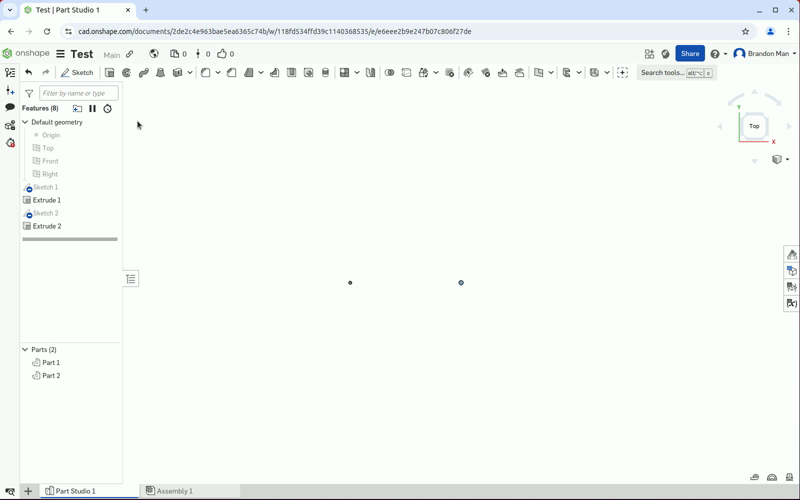
key(shift+h)
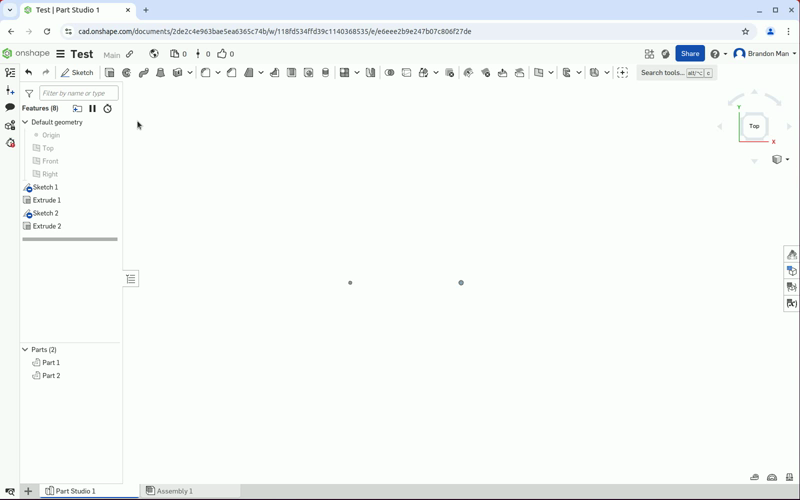
key(shift+h)
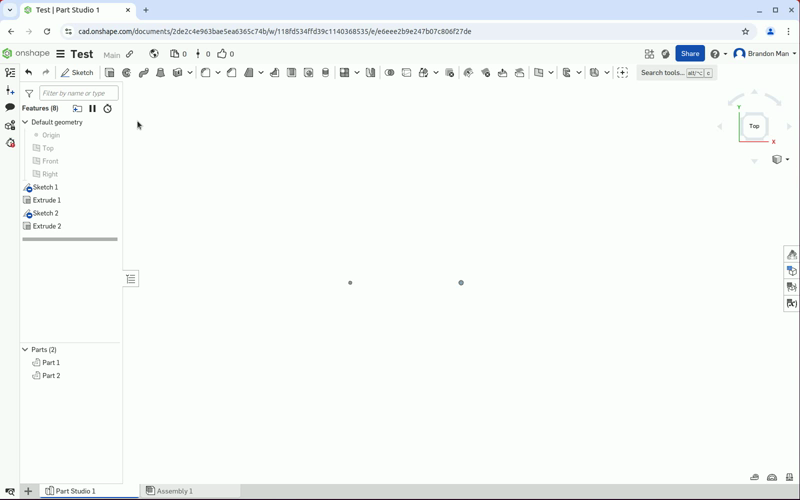
key(shift+7)
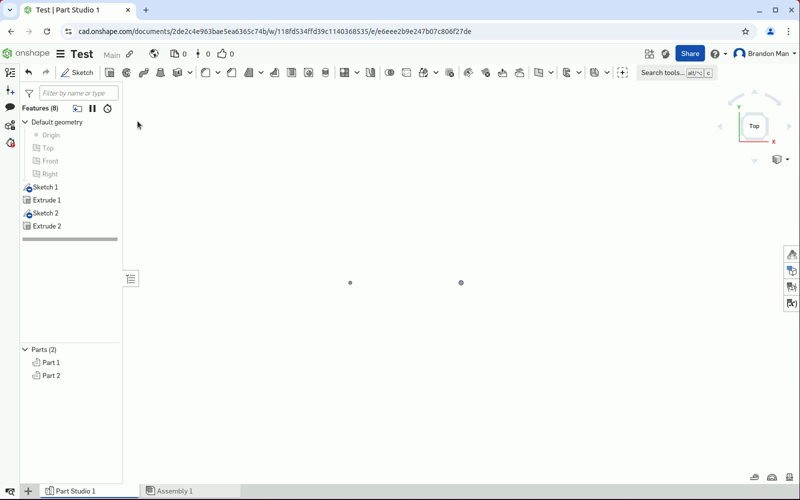
key(up, 3)
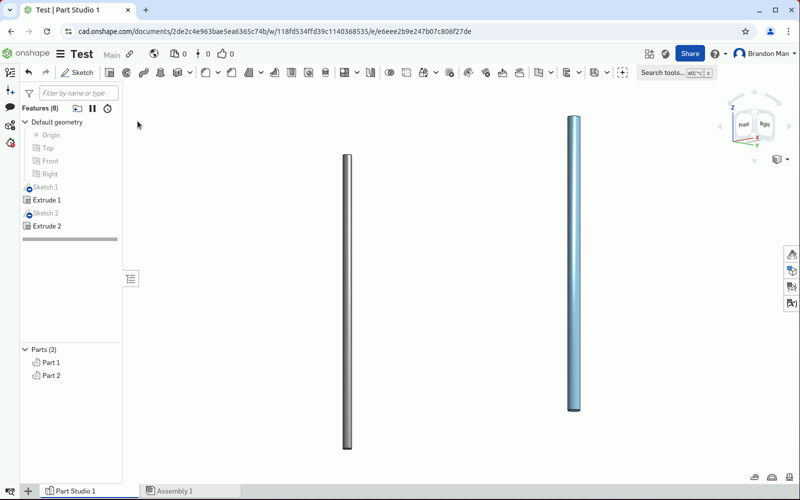
key(left, 3)
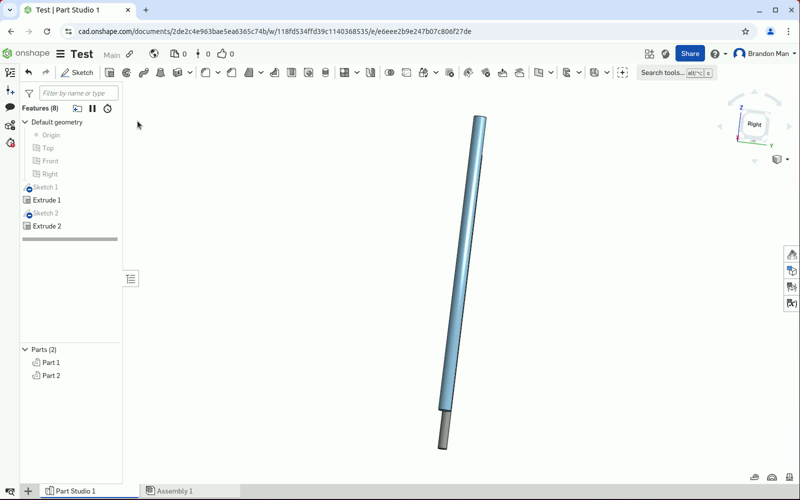
key(right, 3)
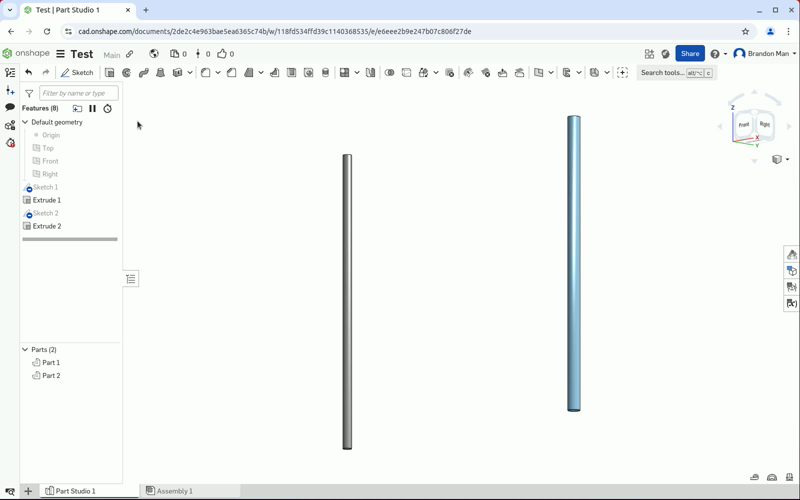
key(down, 3)
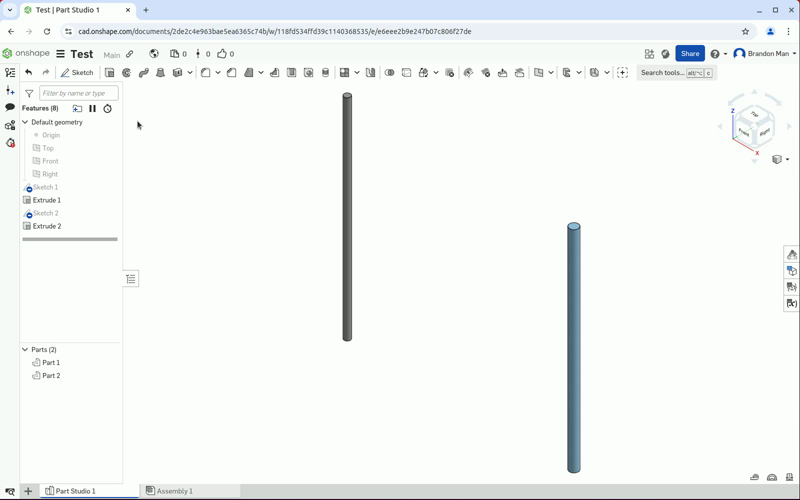
mouse_move(73, 189)
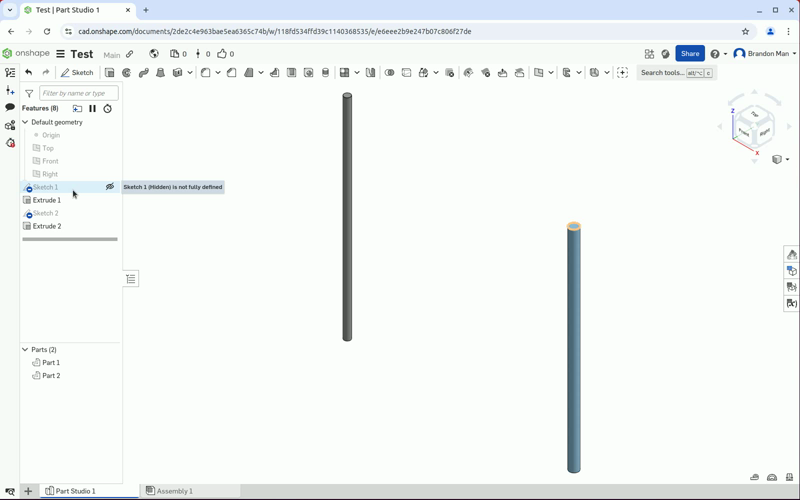
click(73, 189)